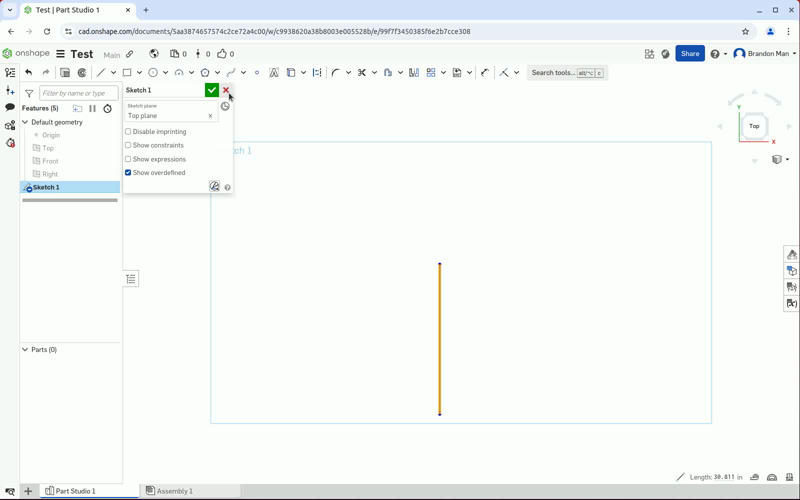
key(shift+h)
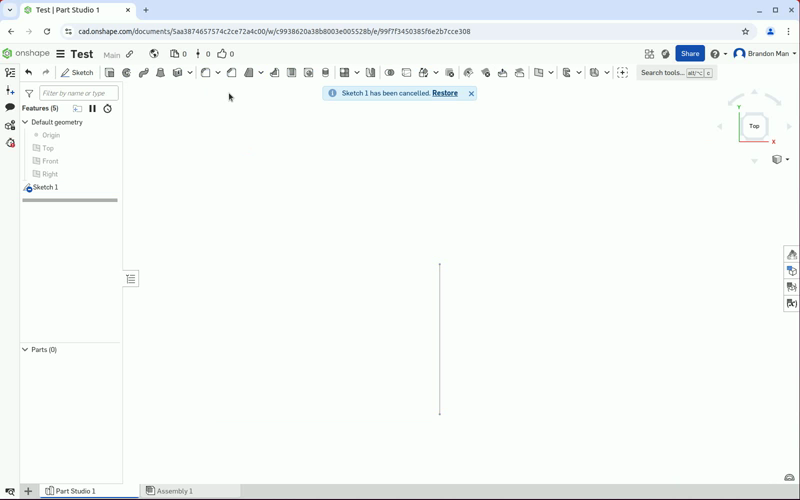
key(shift+s)
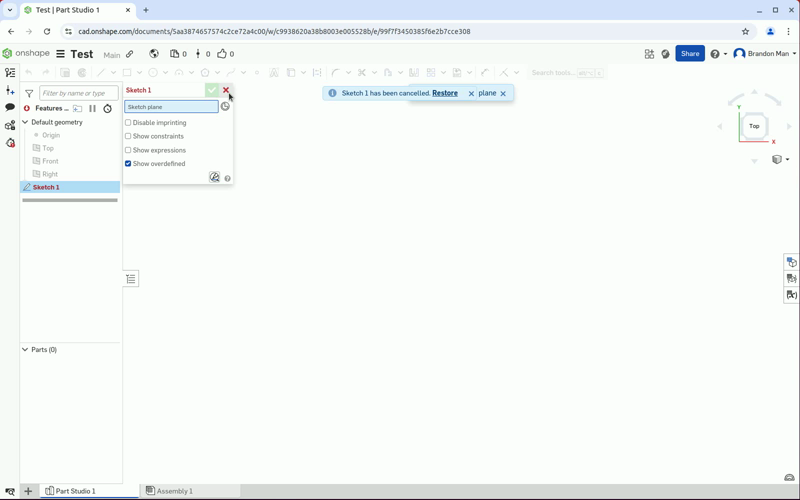
mouse_move(73, 150)
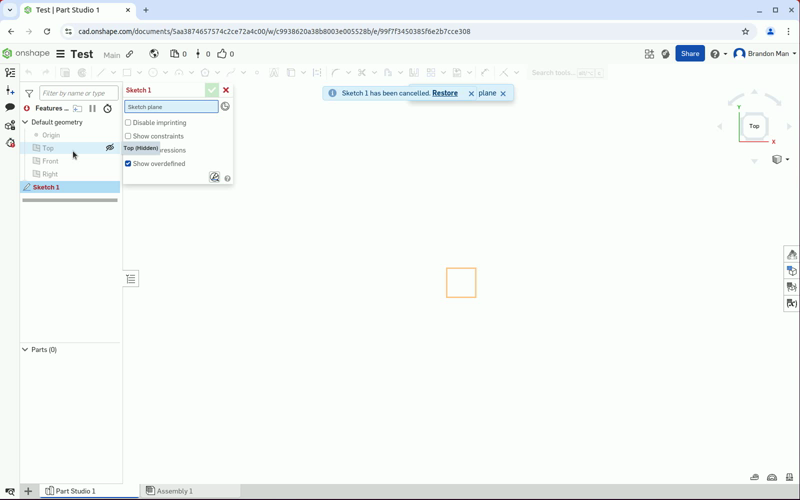
click(73, 150)
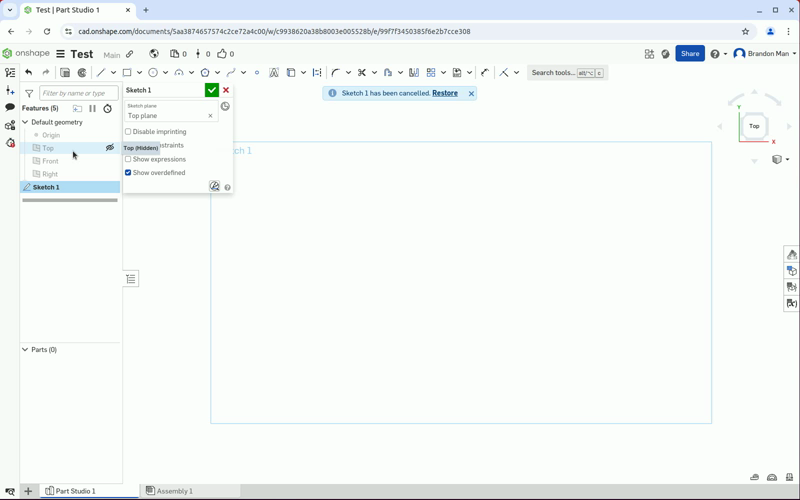
mouse_move(73, 352)
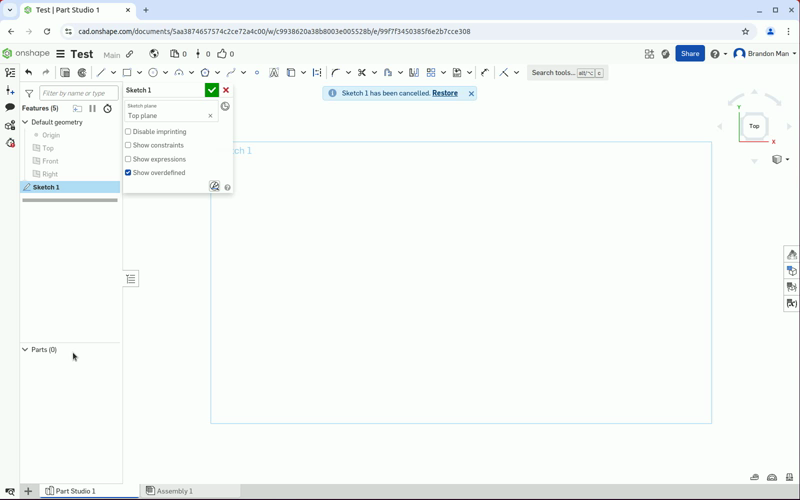
key(y)
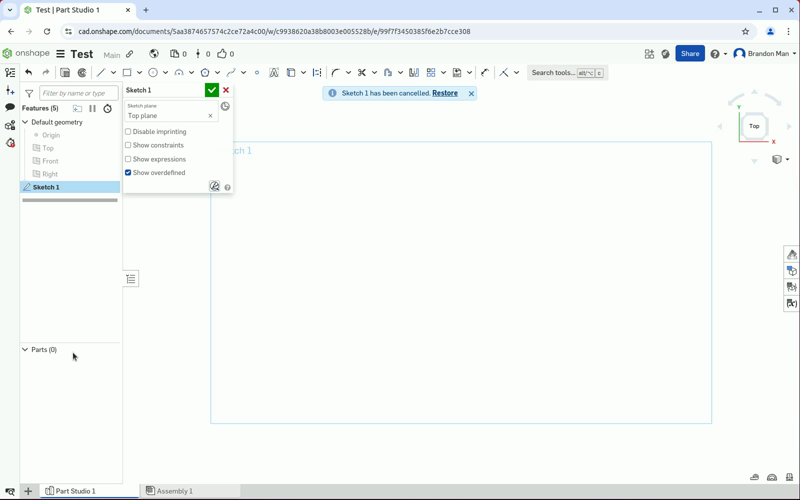
key(l)
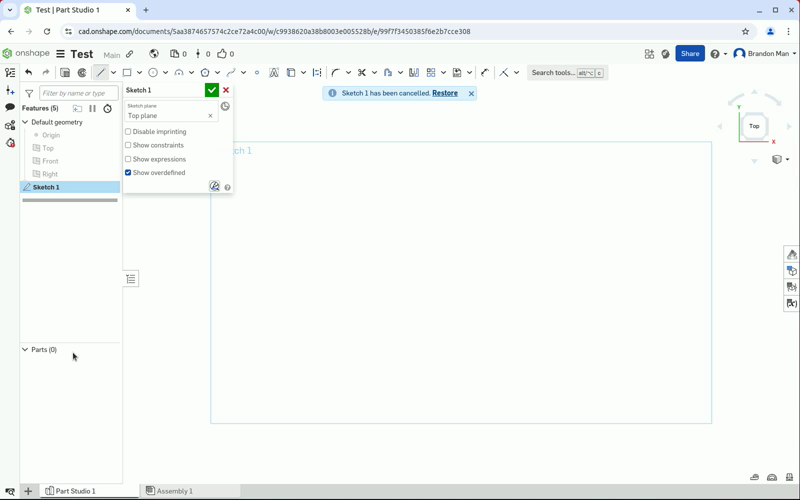
key_down(shift)
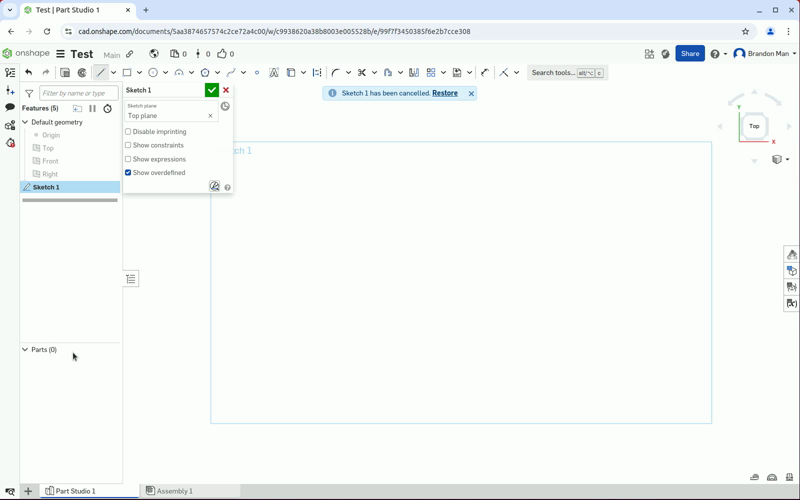
mouse_move(348, 282)
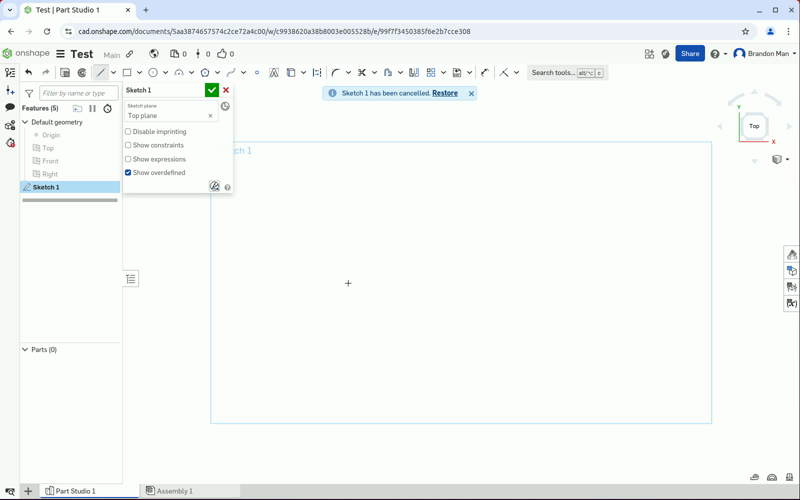
click(348, 282)
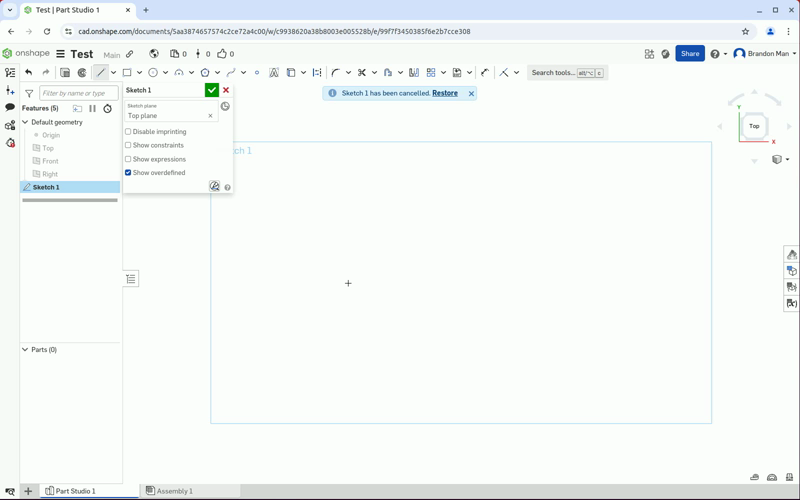
key_up(shift)
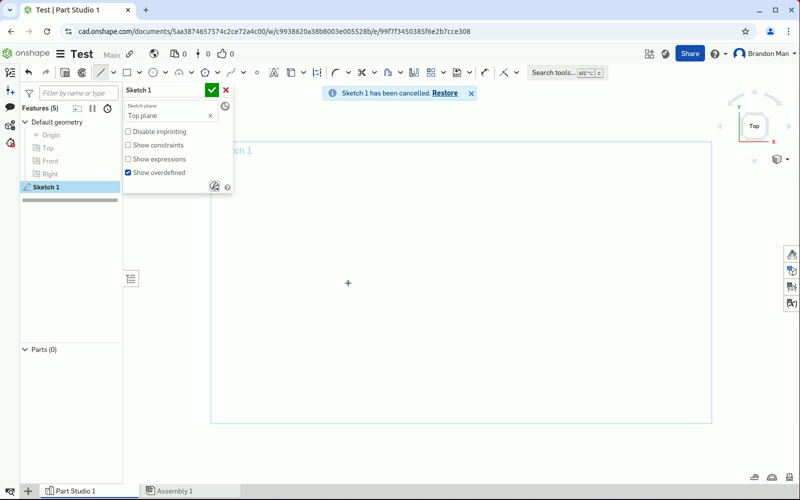
key_down(shift)
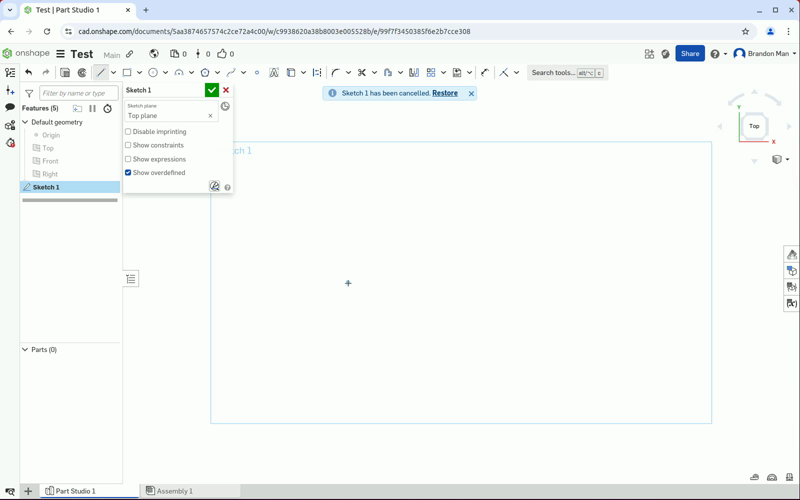
mouse_move(404, 379)
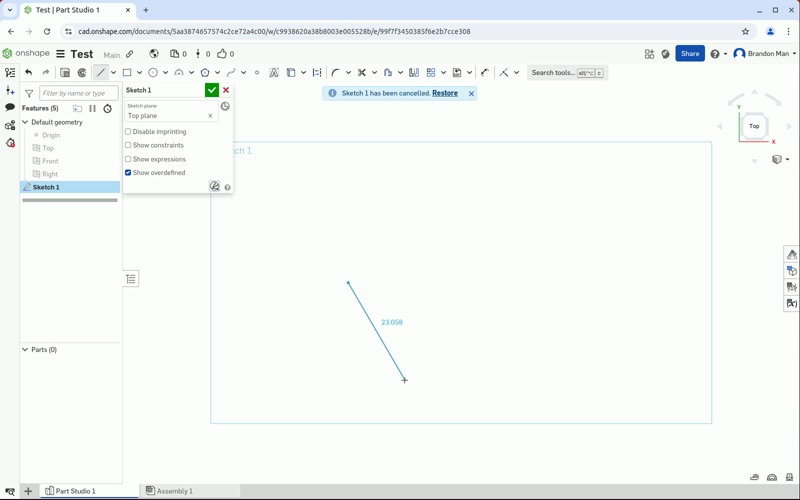
click(404, 379)
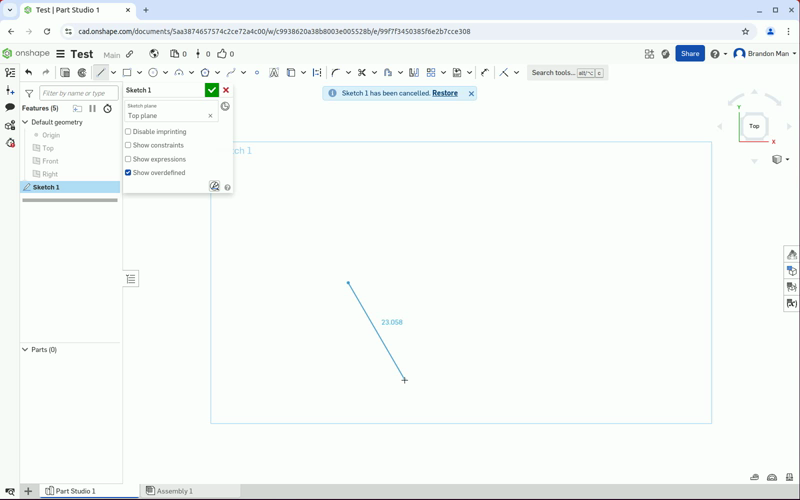
key_up(shift)
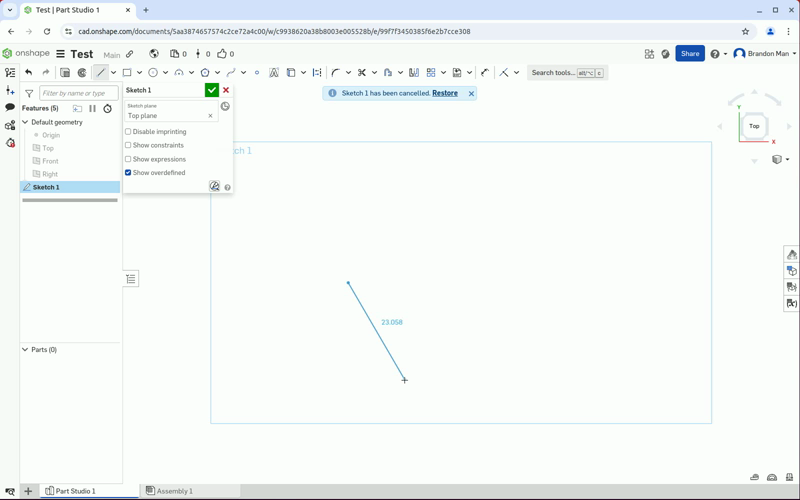
key_down(shift)
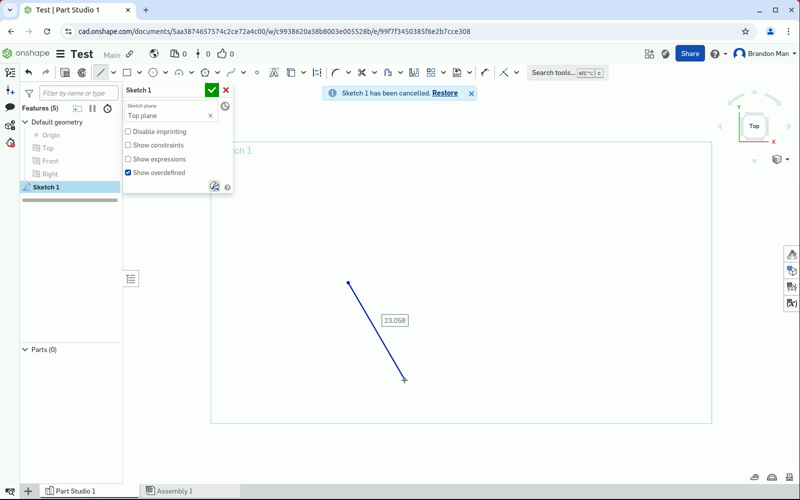
mouse_move(515, 379)
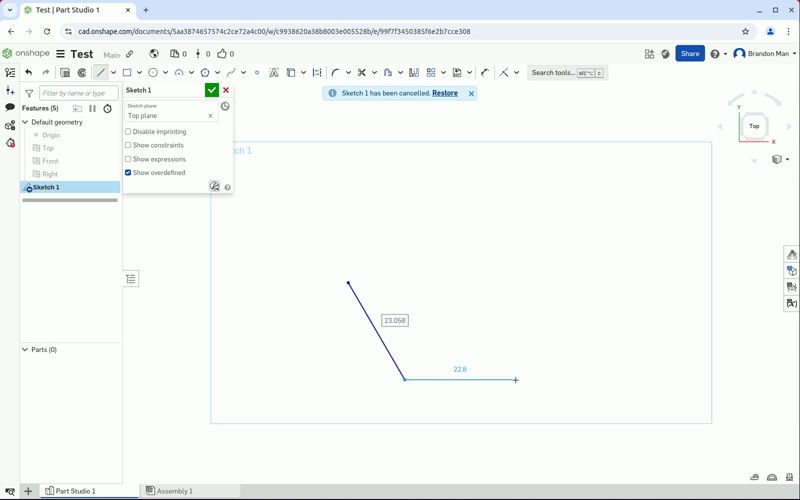
click(515, 379)
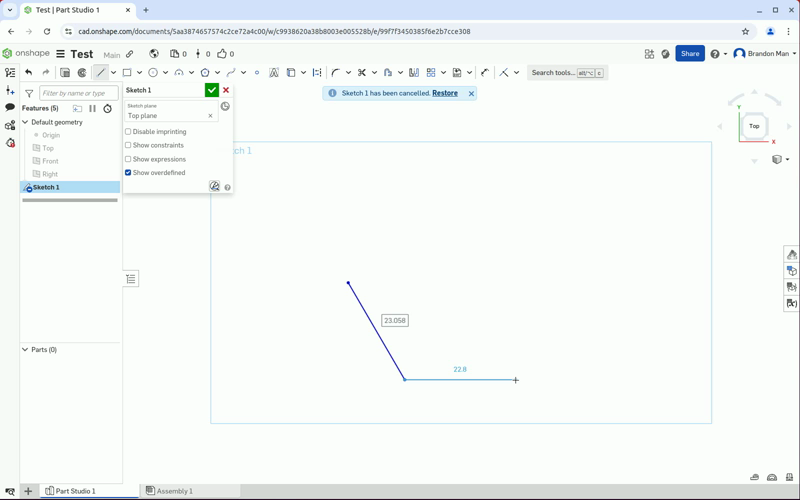
key_up(shift)
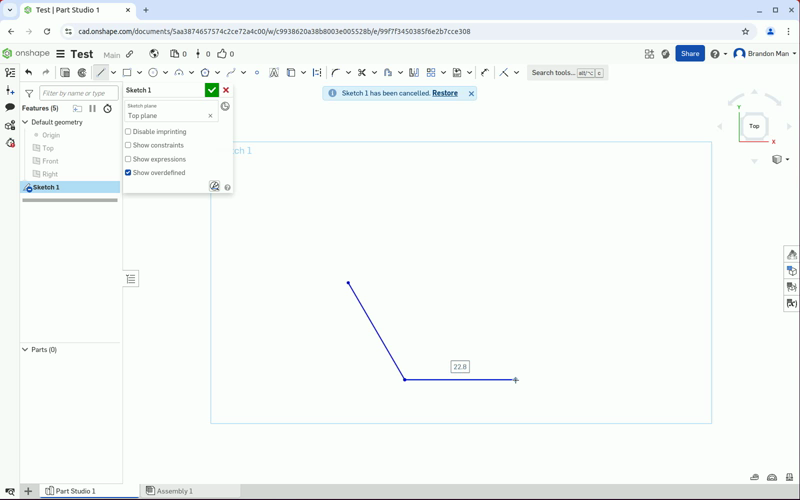
key_down(shift)
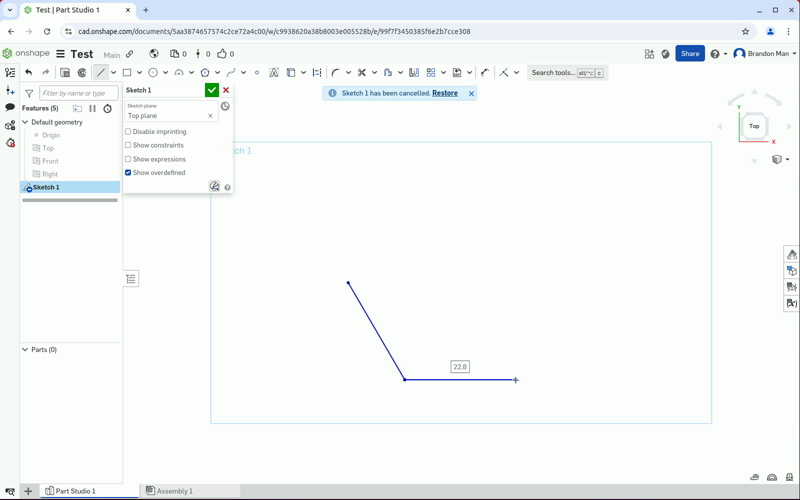
mouse_move(572, 282)
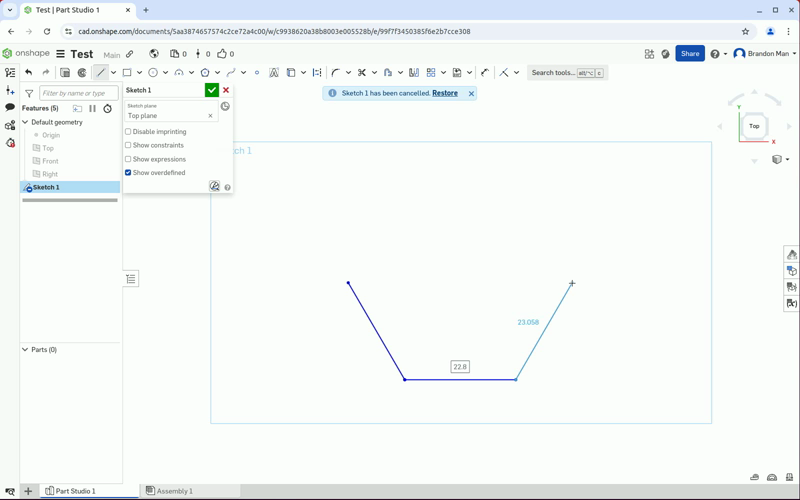
click(572, 282)
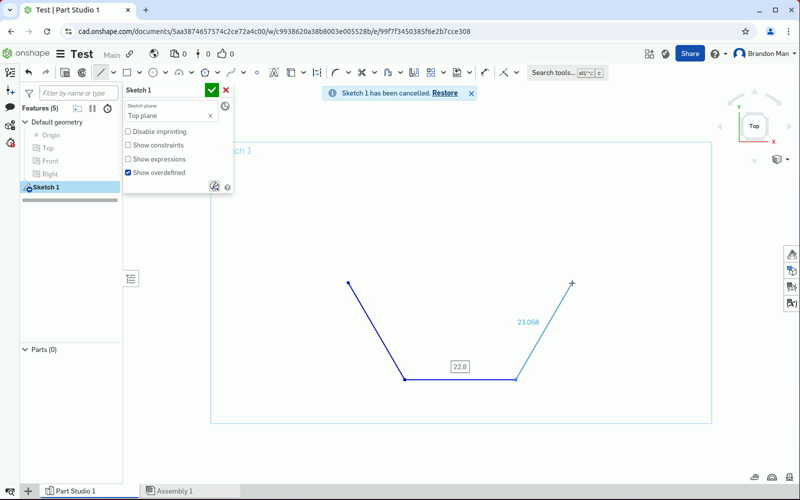
key_up(shift)
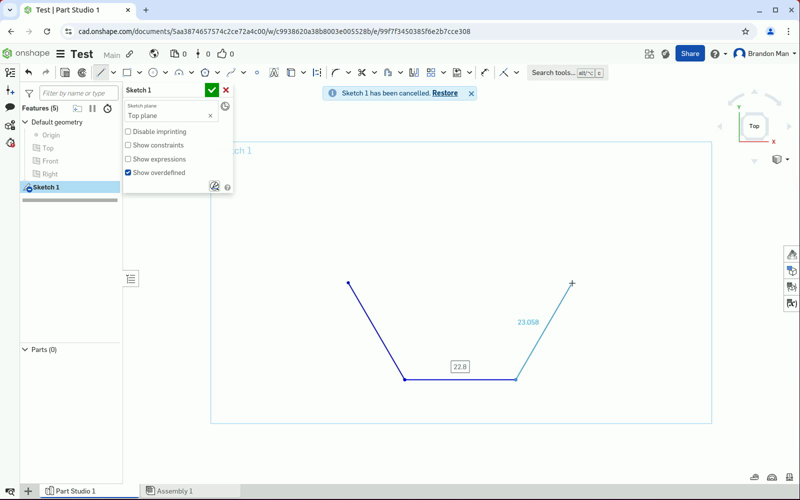
key_down(shift)
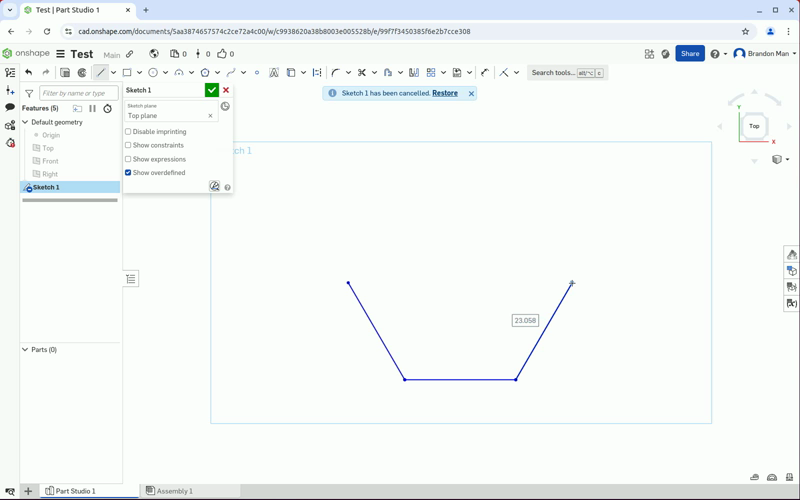
mouse_move(515, 186)
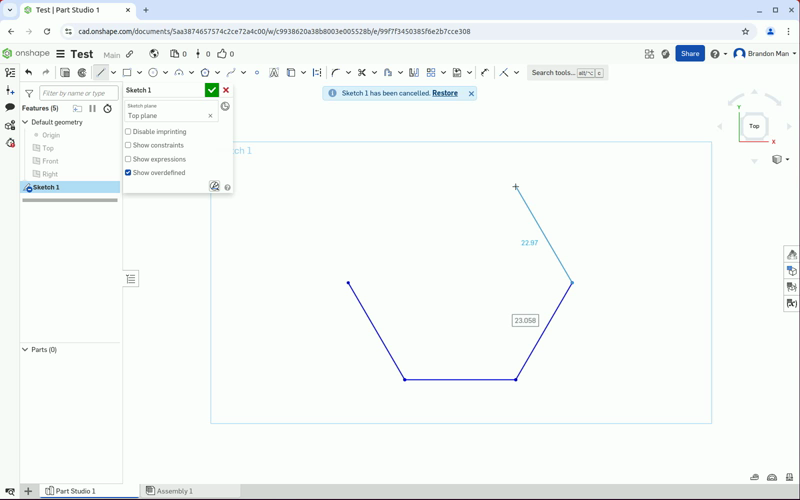
click(515, 186)
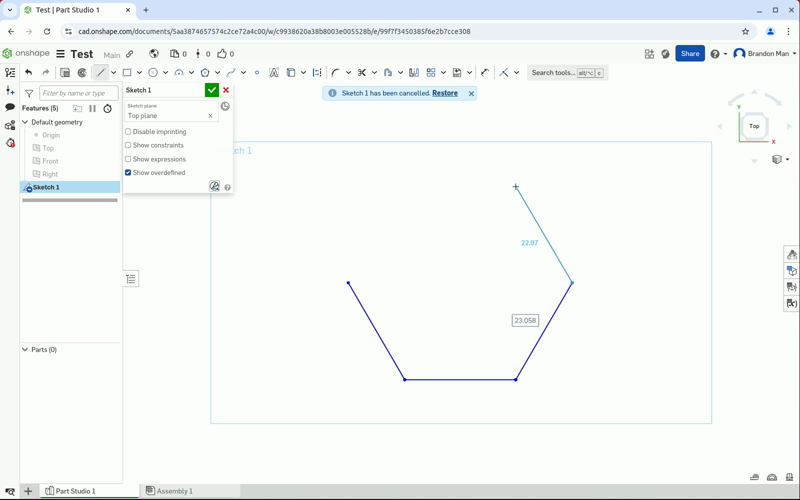
key_up(shift)
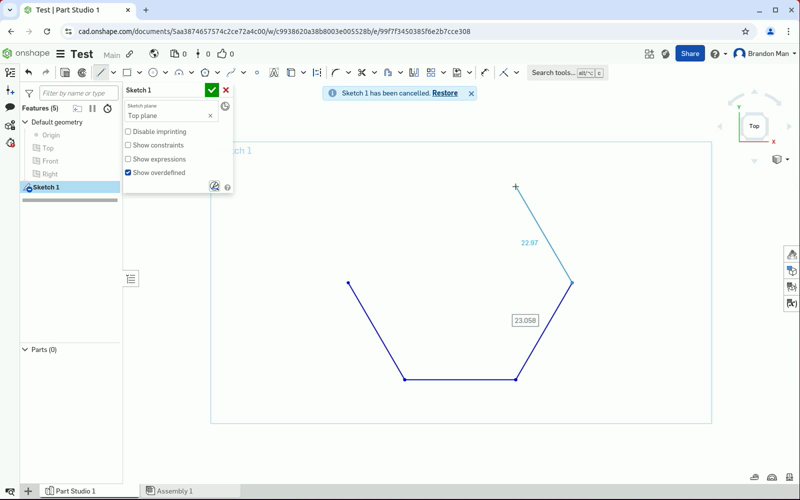
key_down(shift)
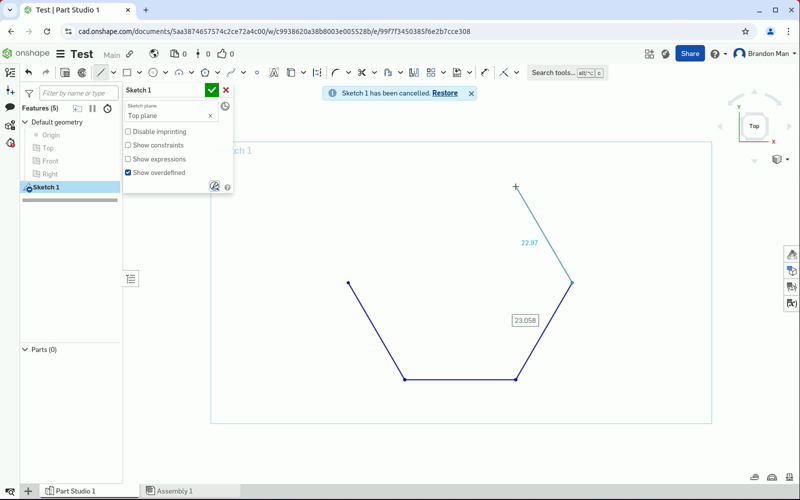
mouse_move(404, 186)
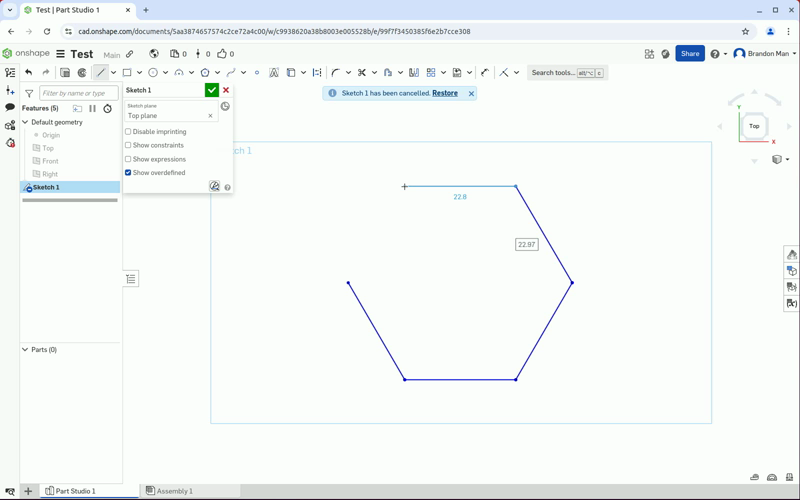
click(404, 186)
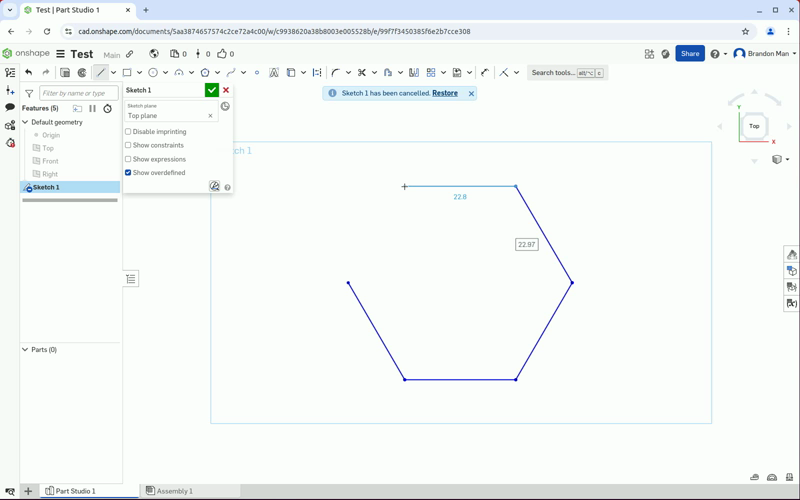
key_up(shift)
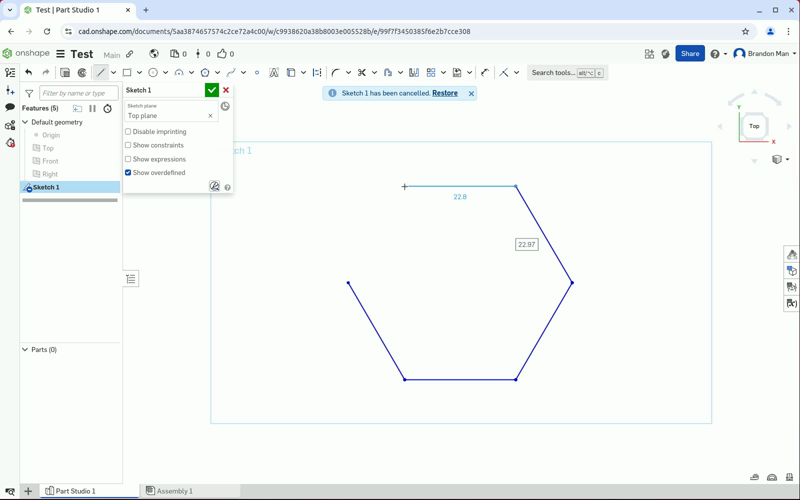
key_down(shift)
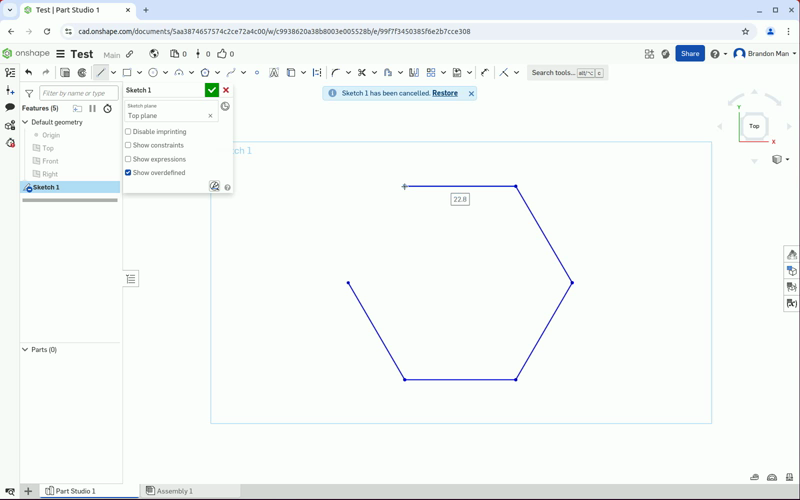
mouse_move(348, 282)
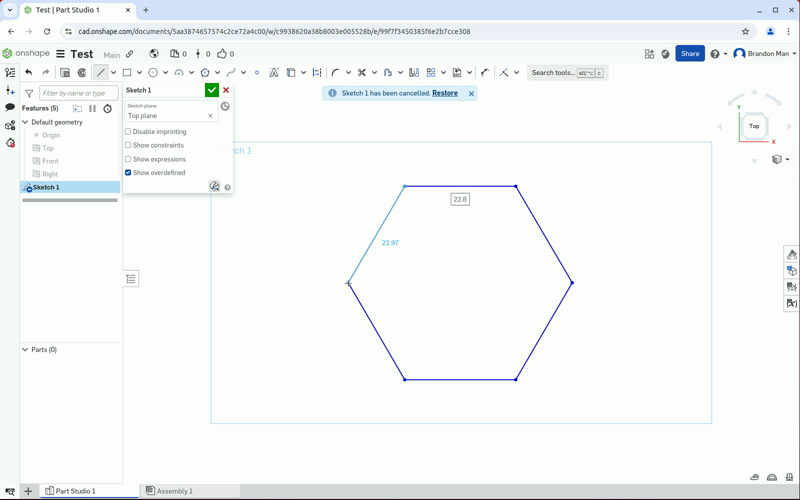
key_up(shift)
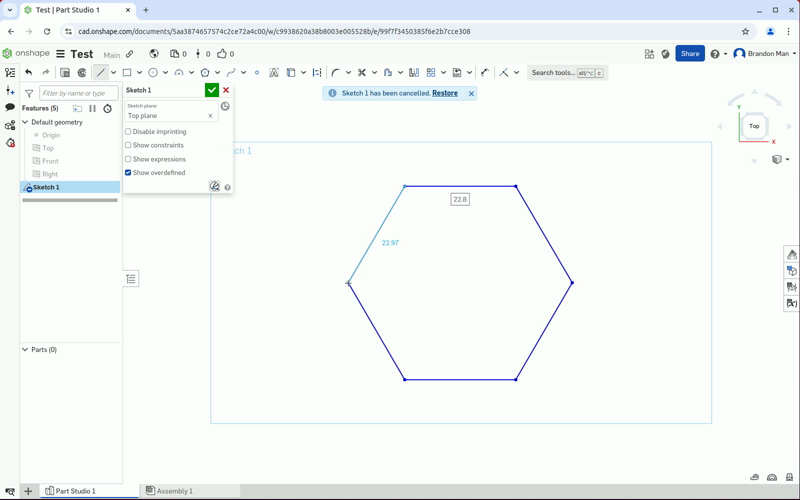
click(348, 282)
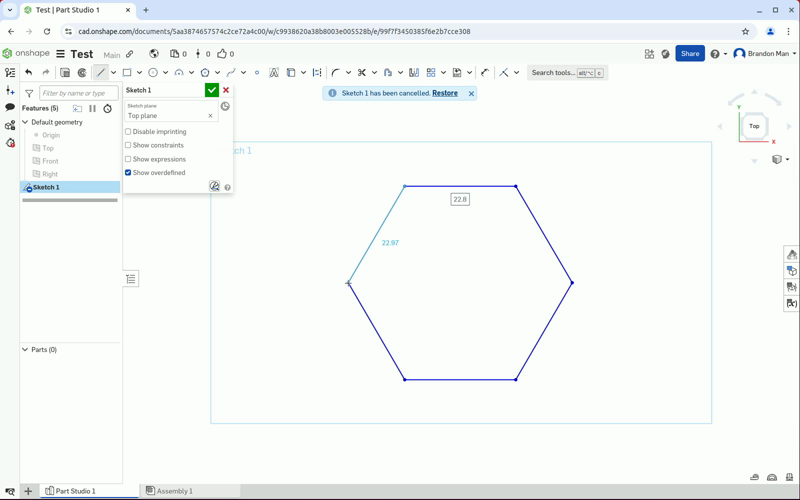
key(esc)
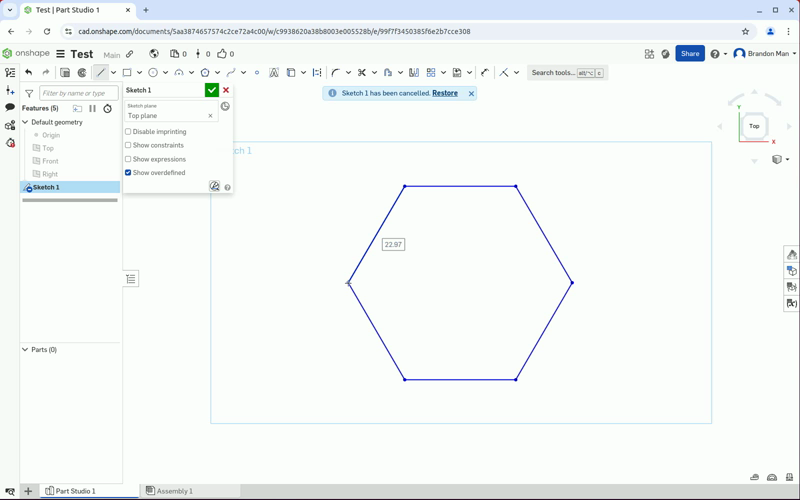
mouse_move(527, 262)
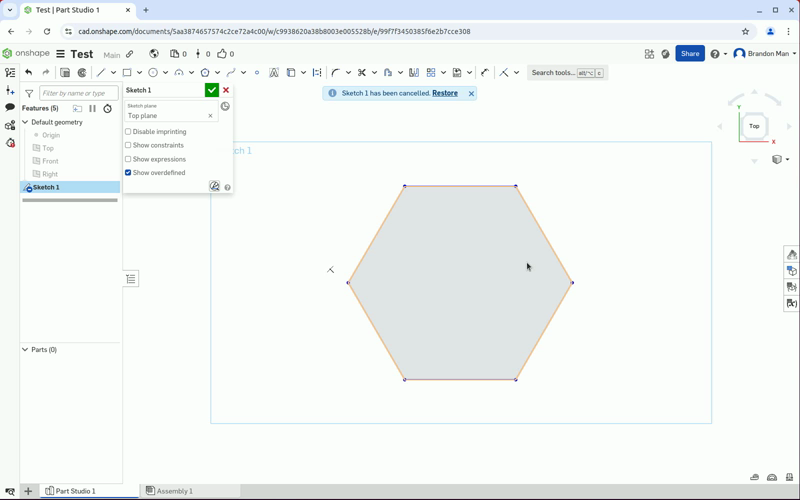
click(527, 262)
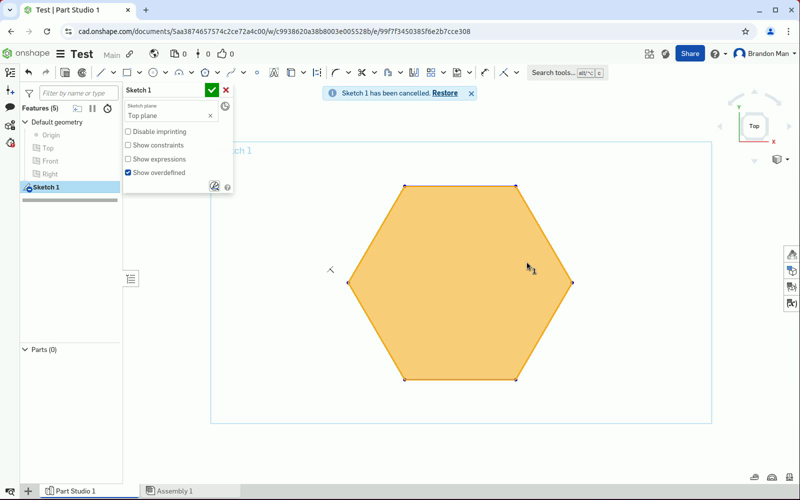
mouse_move(73, 352)
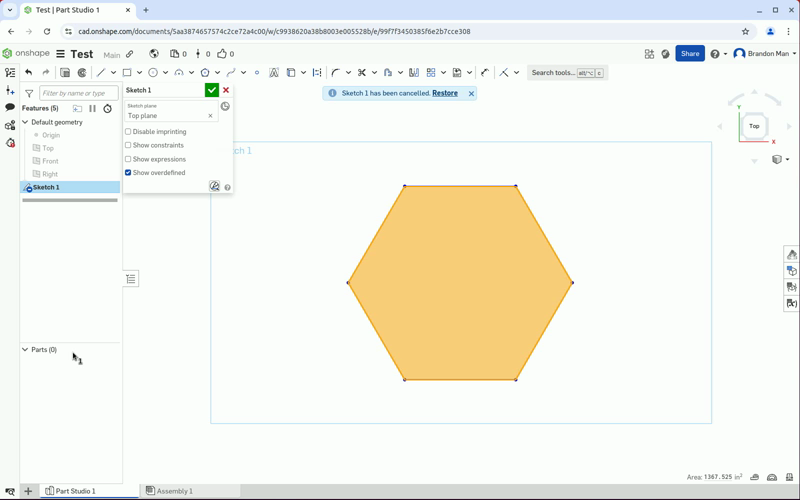
key(shift+y)
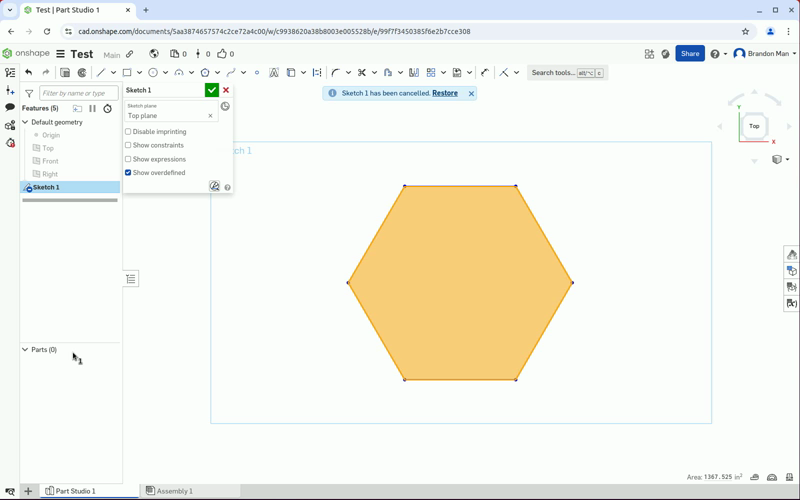
key(shift+e)
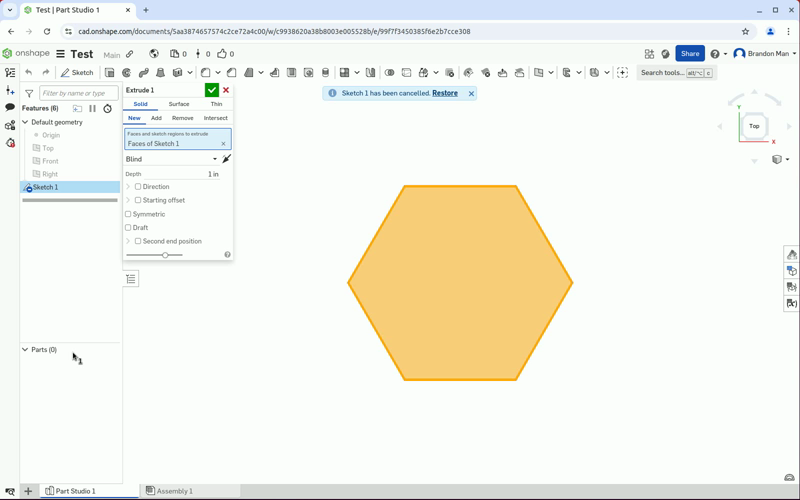
mouse_move(143, 106)
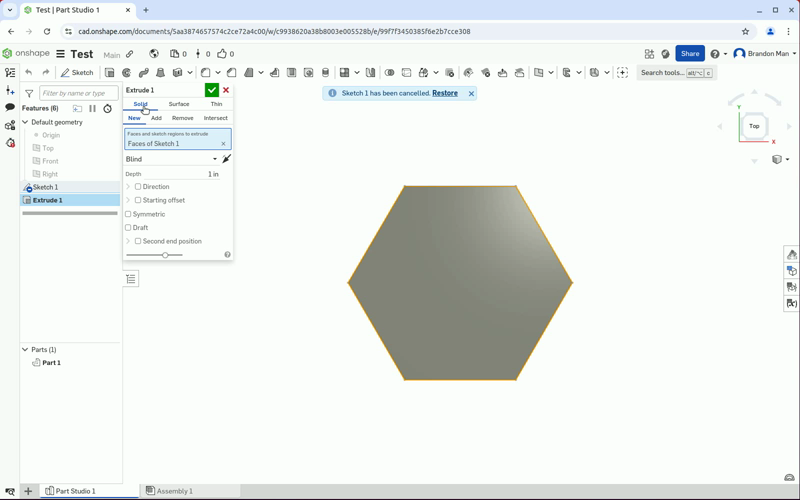
click(143, 106)
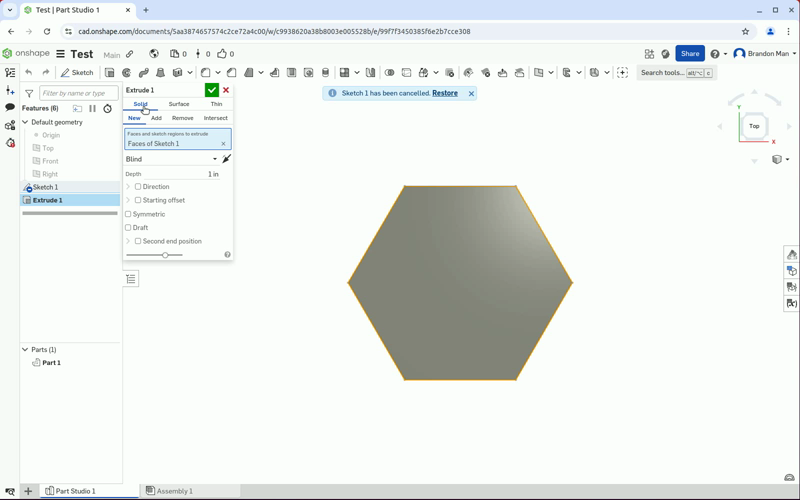
mouse_move(137, 120)
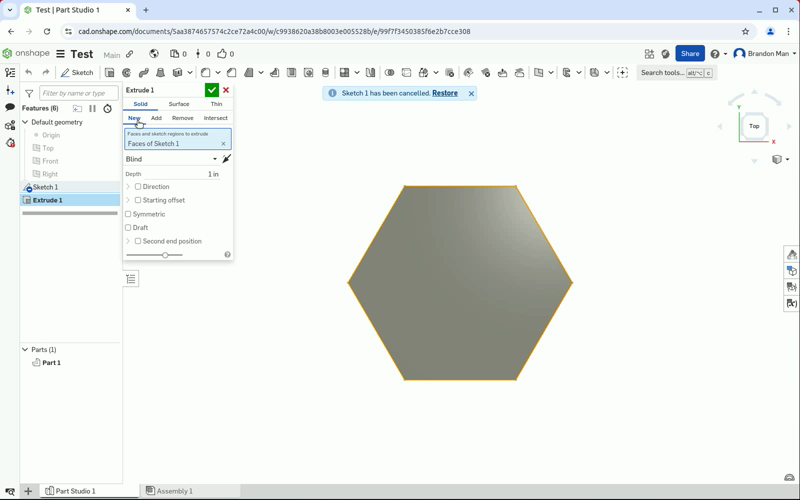
click(137, 120)
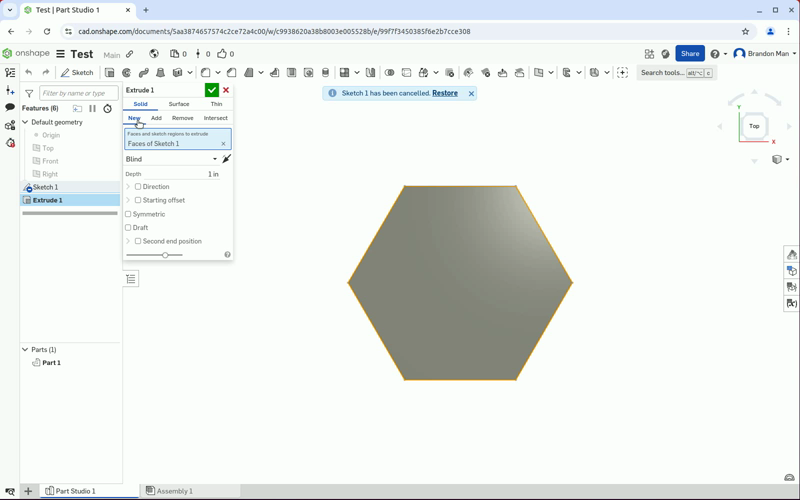
key(tab, 4)
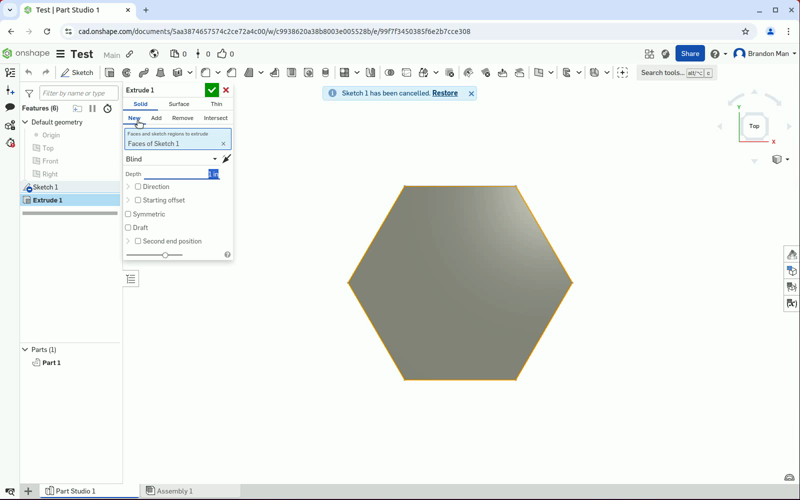
text(10.832)
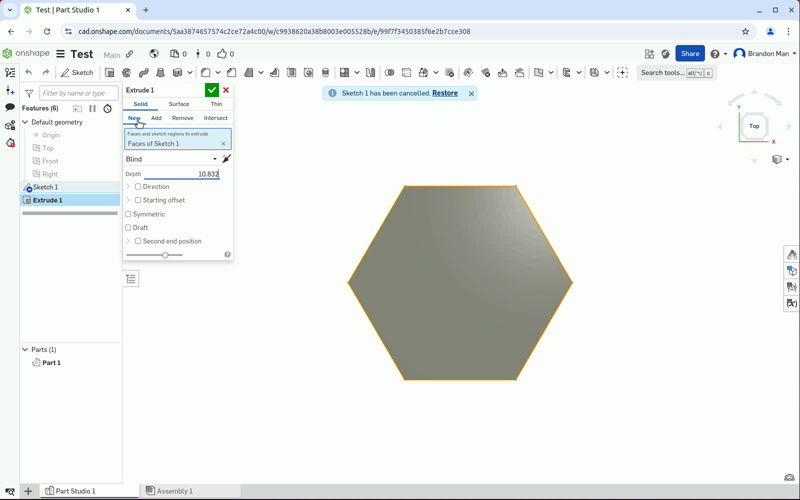
key(enter)
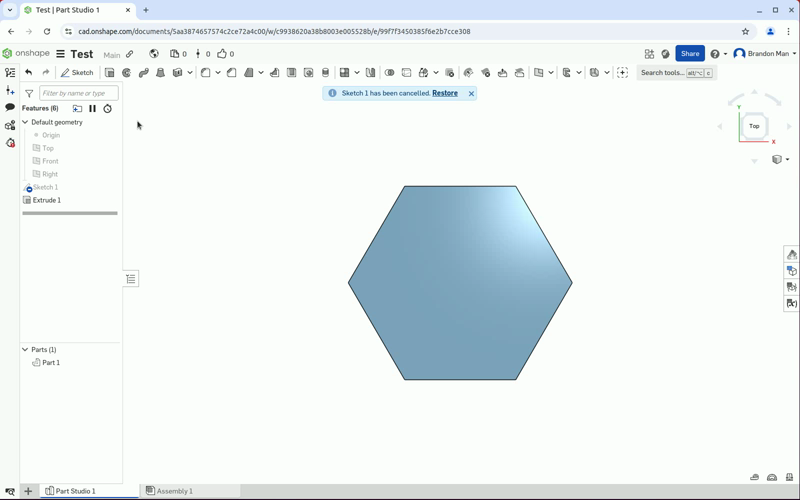
key(shift+h)
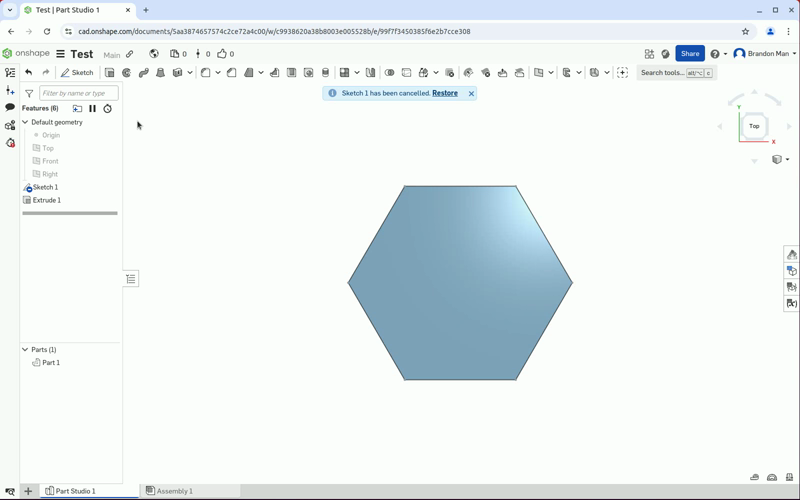
key(shift+h)
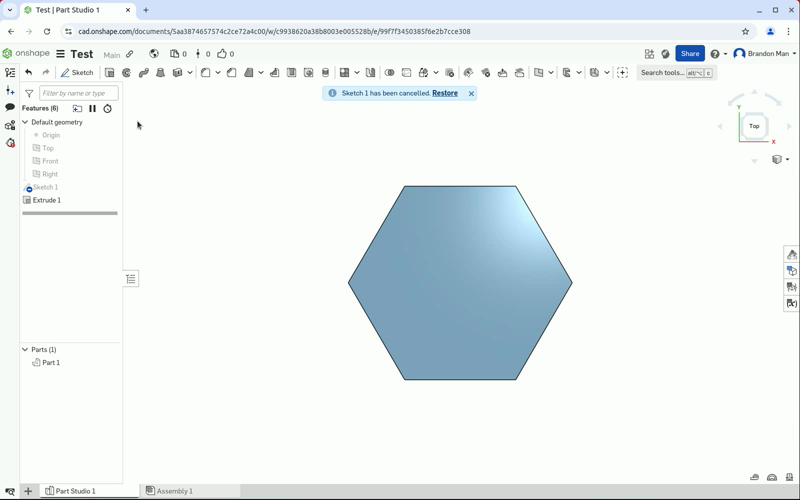
mouse_move(73, 189)
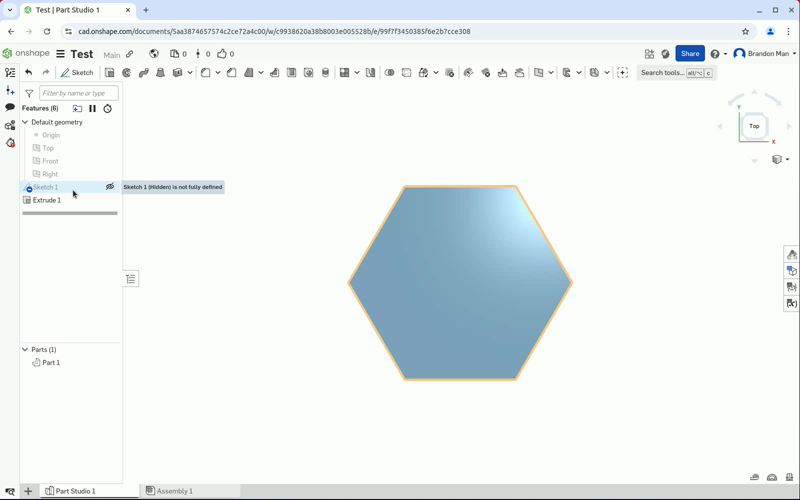
click(73, 189)
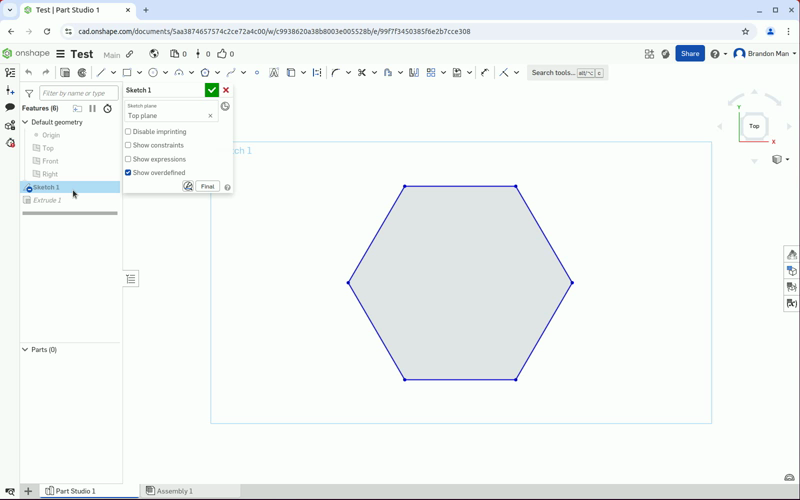
mouse_move(229, 92)
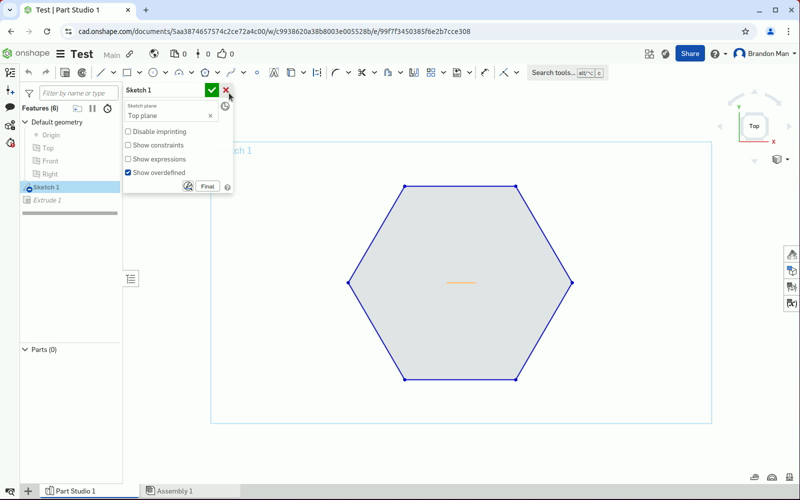
click(229, 92)
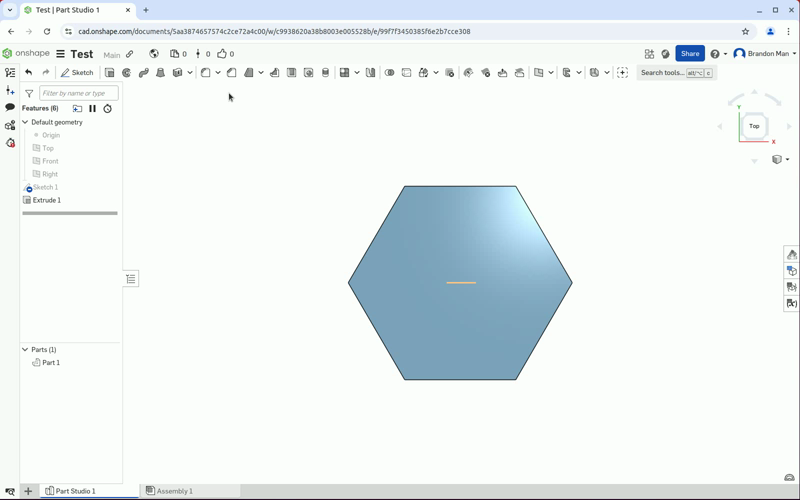
mouse_move(541, 75)
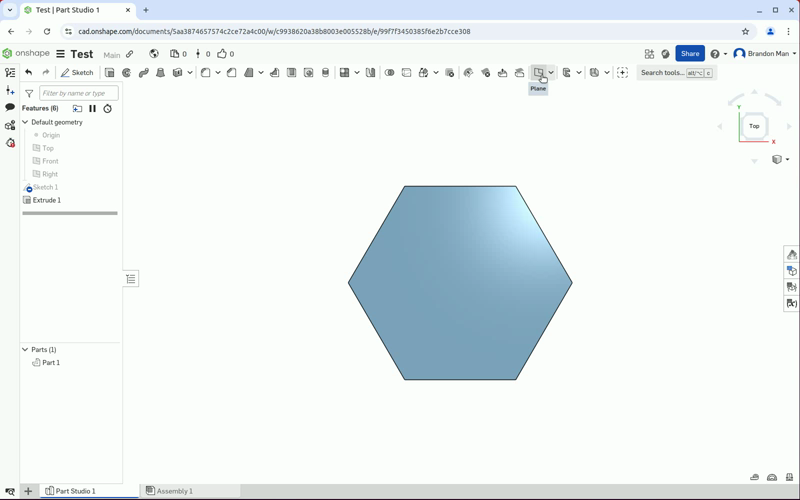
click(541, 75)
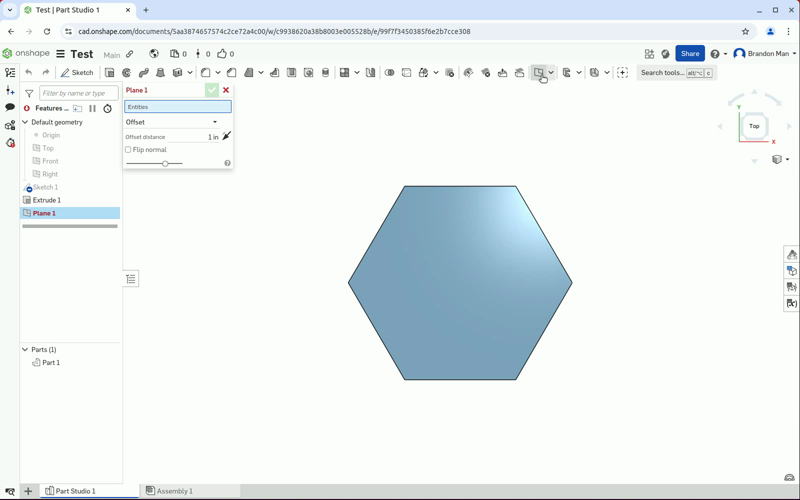
mouse_move(73, 150)
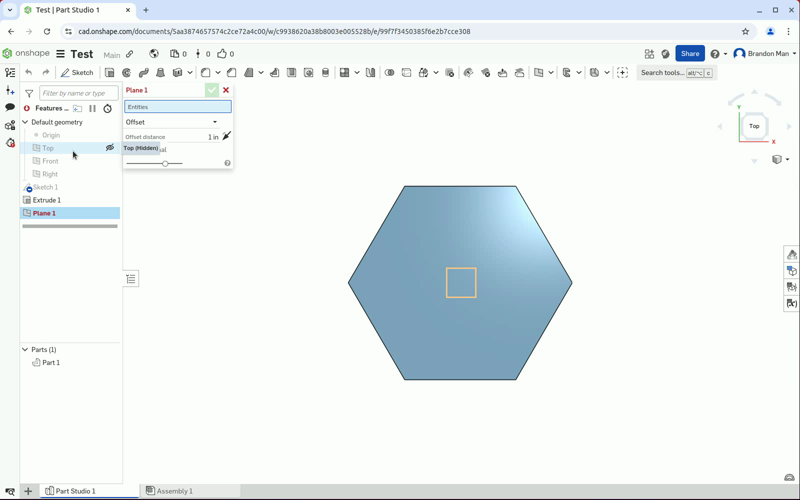
click(73, 150)
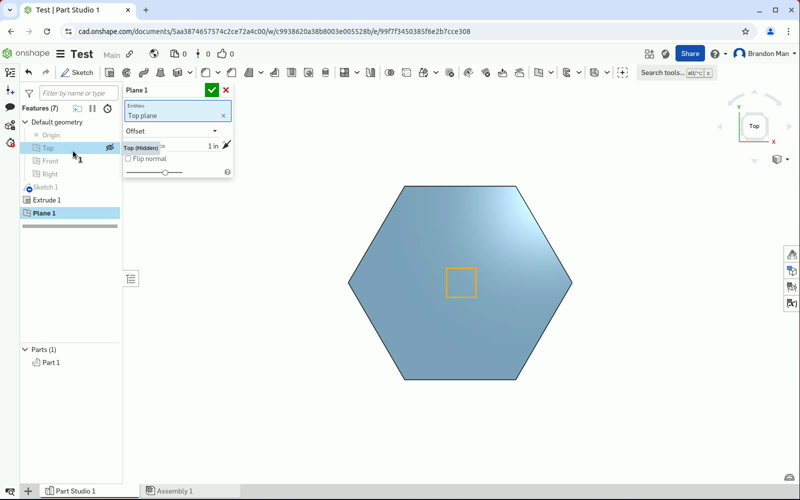
key(tab, 2)
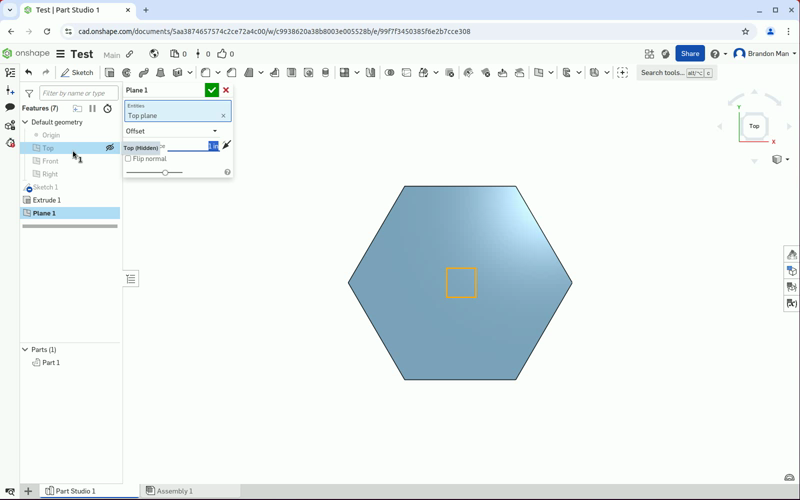
text(10.845)
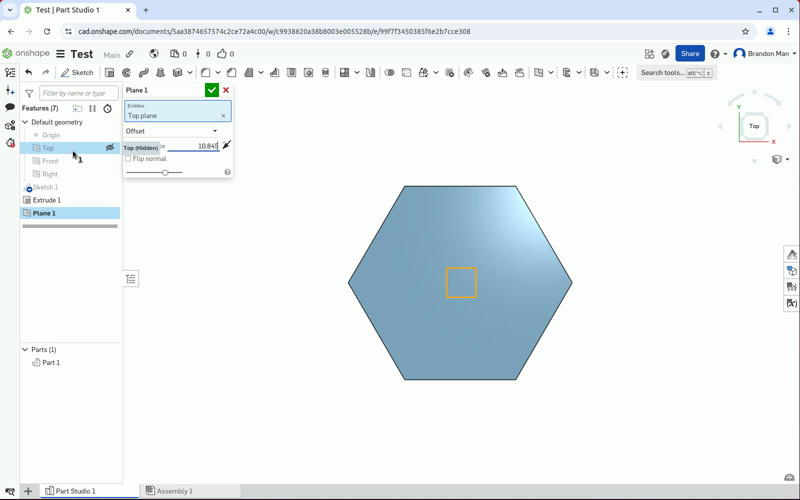
key(enter, 2)
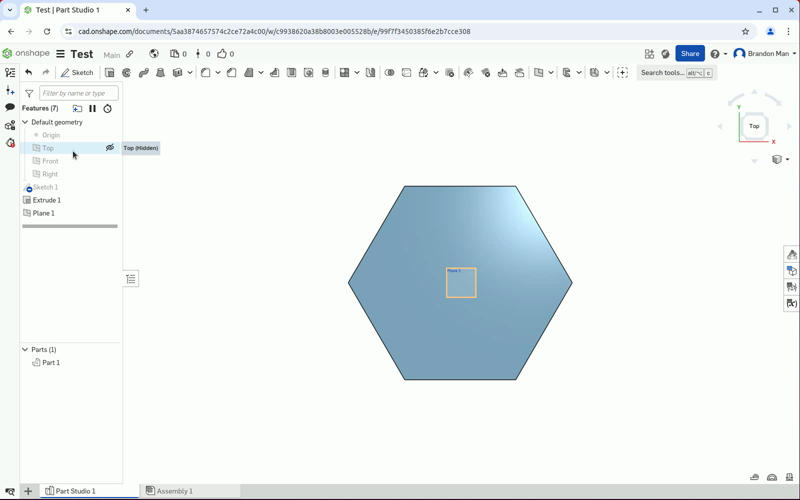
key(shift+s)
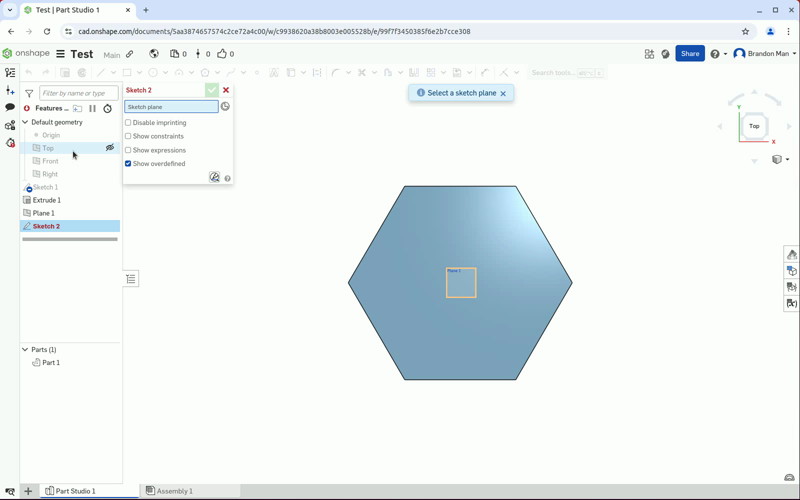
mouse_move(73, 215)
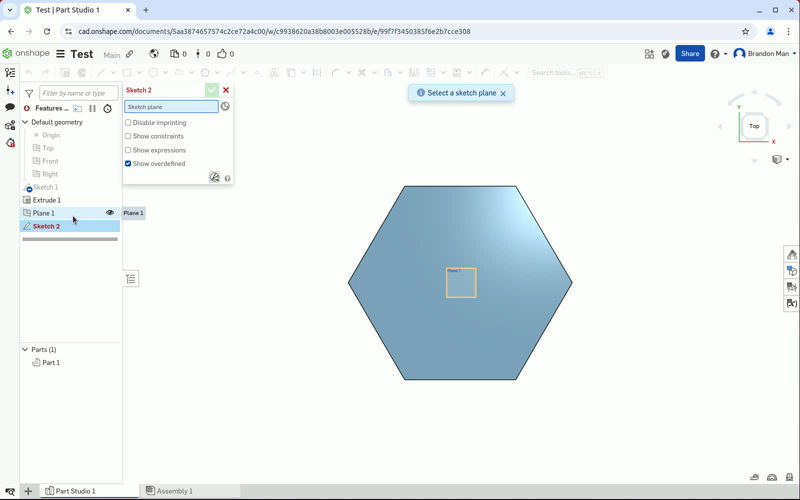
click(73, 215)
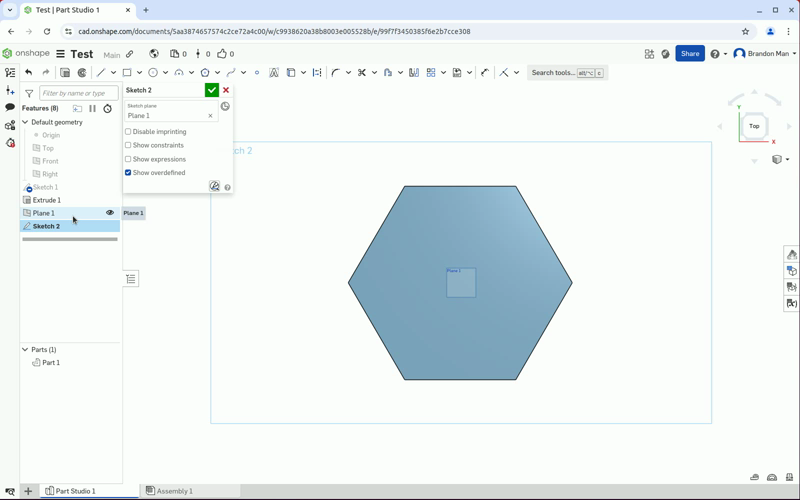
mouse_move(73, 352)
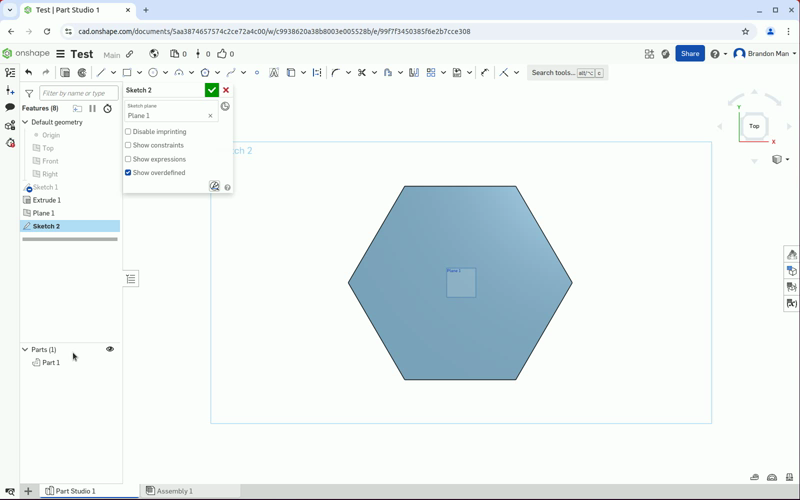
key(y)
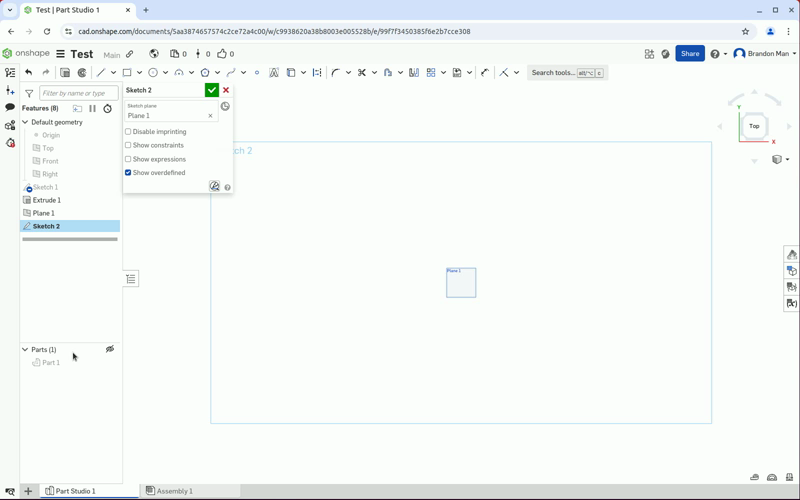
key(c)
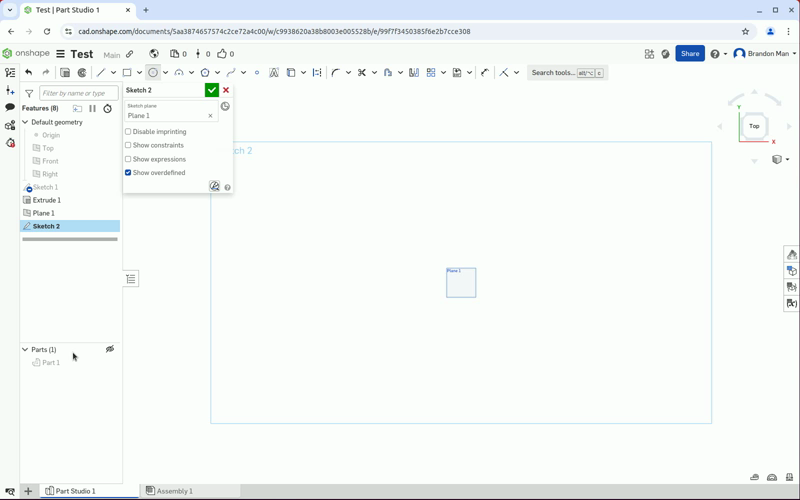
key_down(shift)
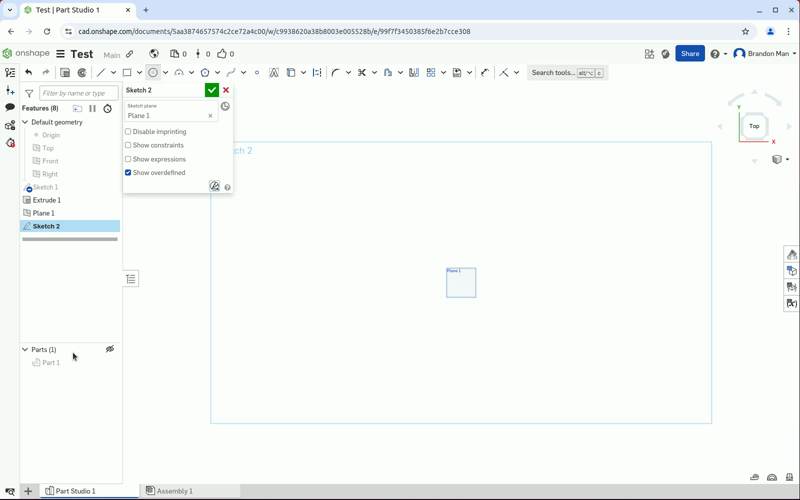
mouse_move(461, 282)
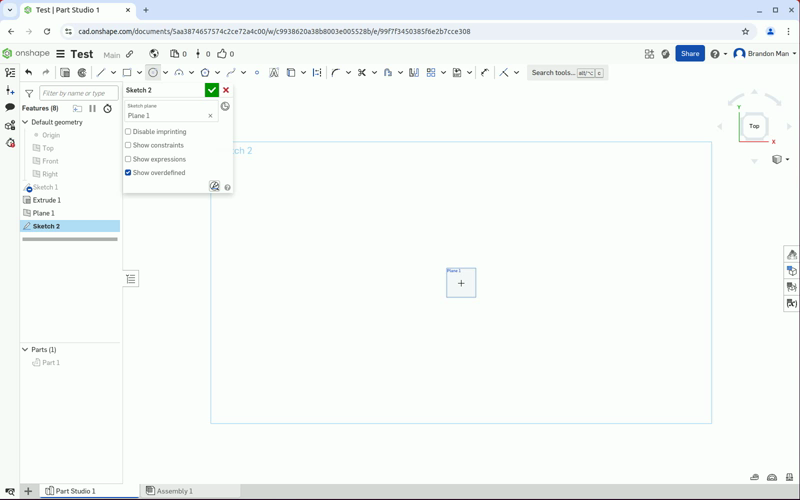
click(461, 282)
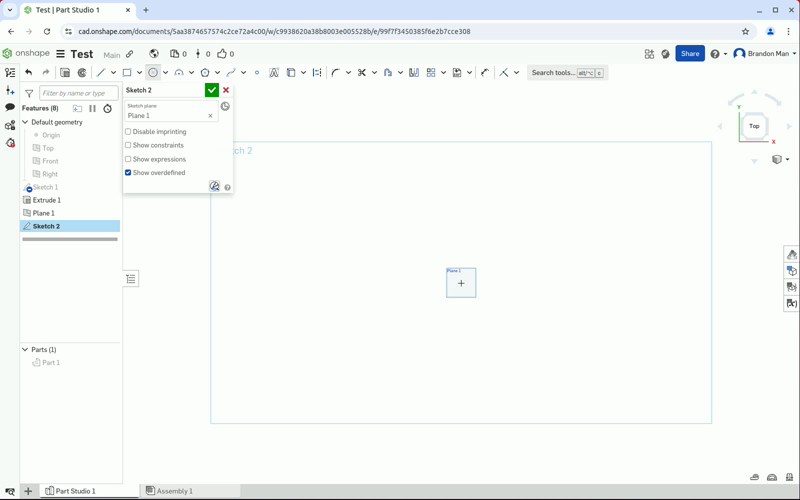
key_up(shift)
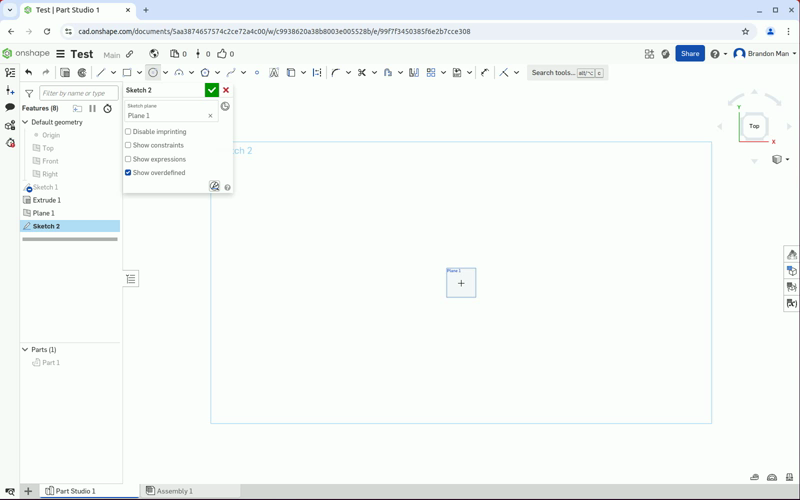
mouse_move(549, 282)
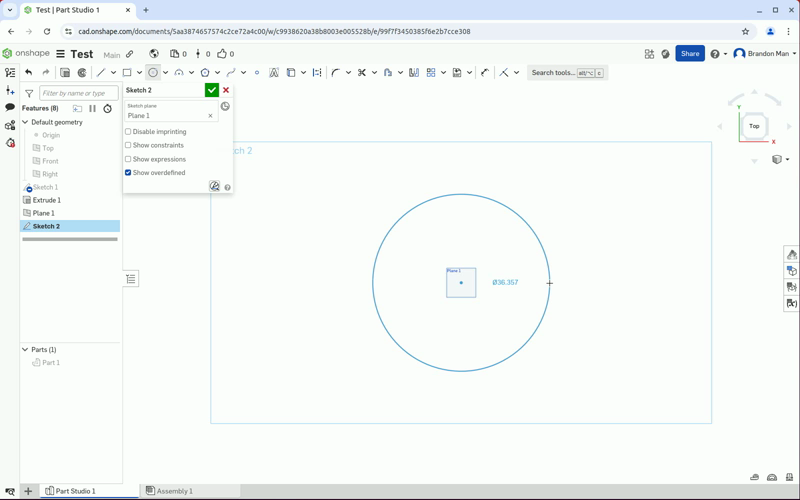
click(549, 282)
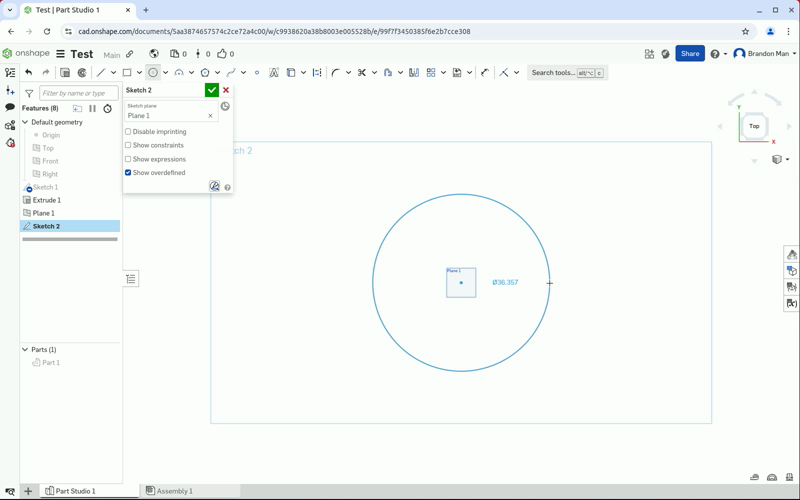
key(esc)
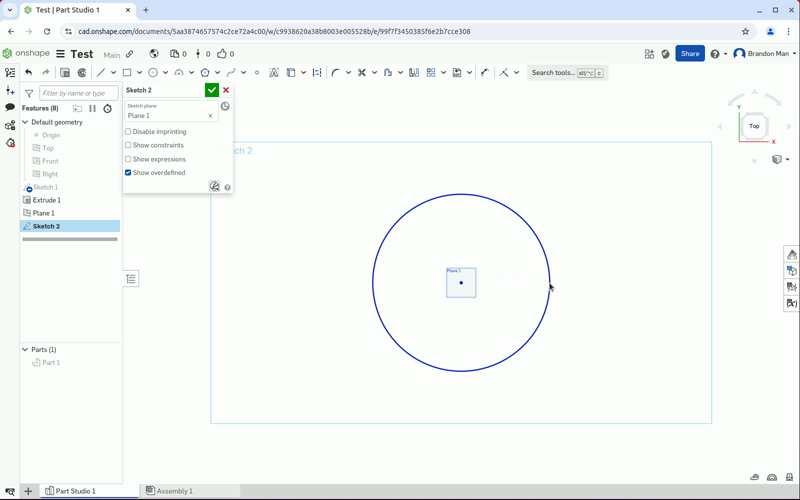
mouse_move(425, 281)
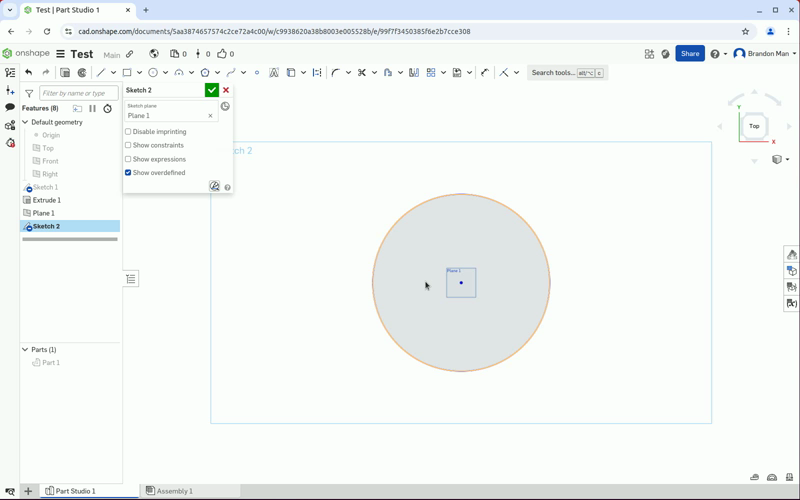
click(425, 281)
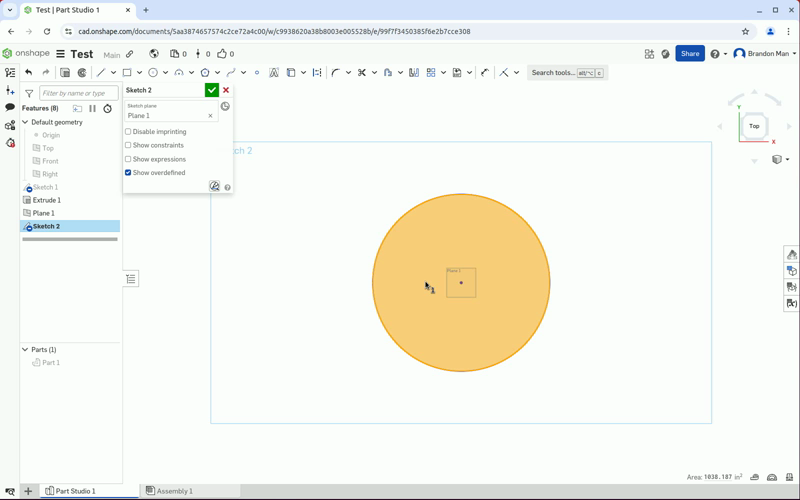
mouse_move(73, 352)
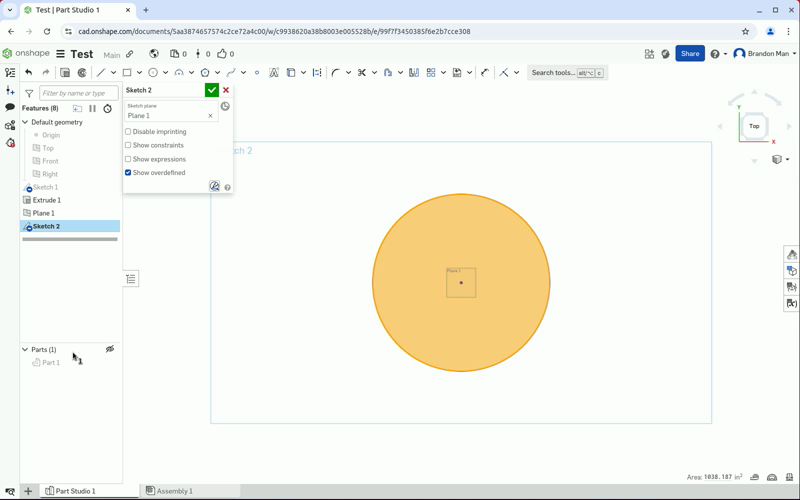
key(shift+y)
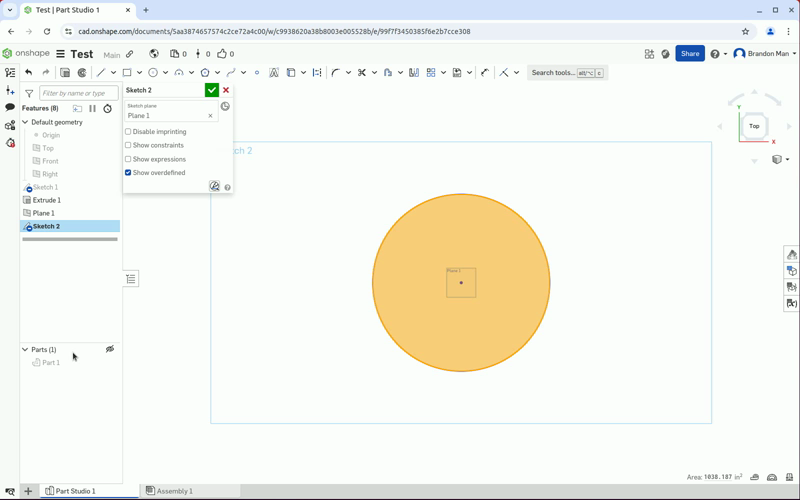
key(shift+e)
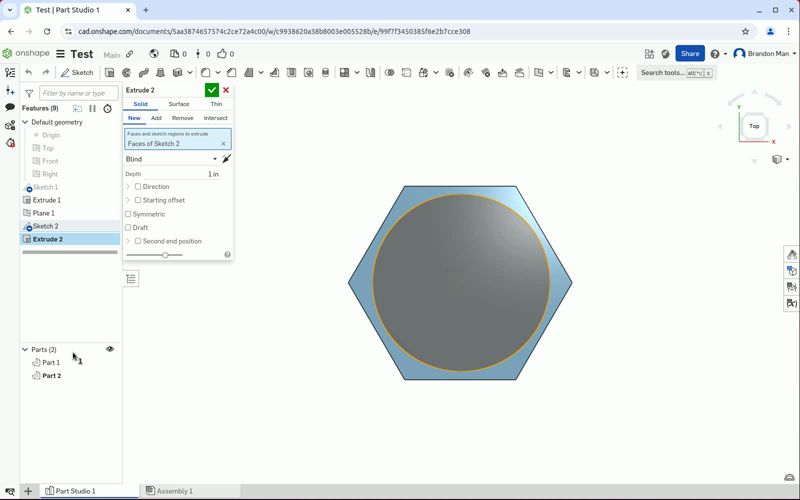
mouse_move(143, 106)
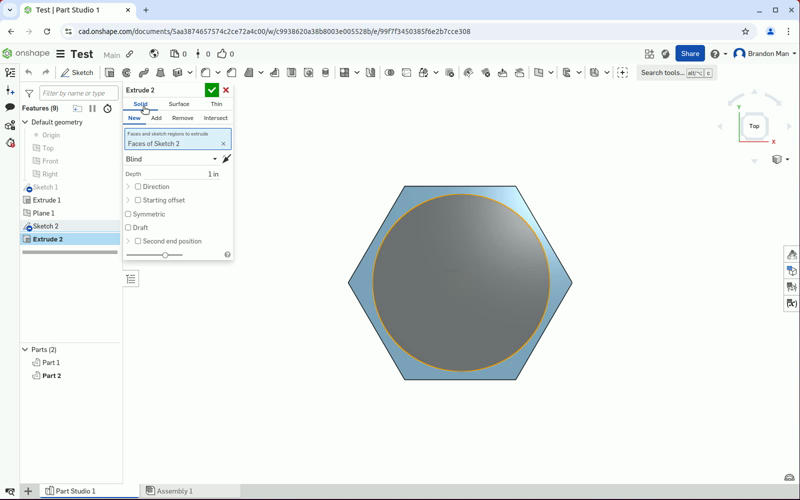
click(143, 106)
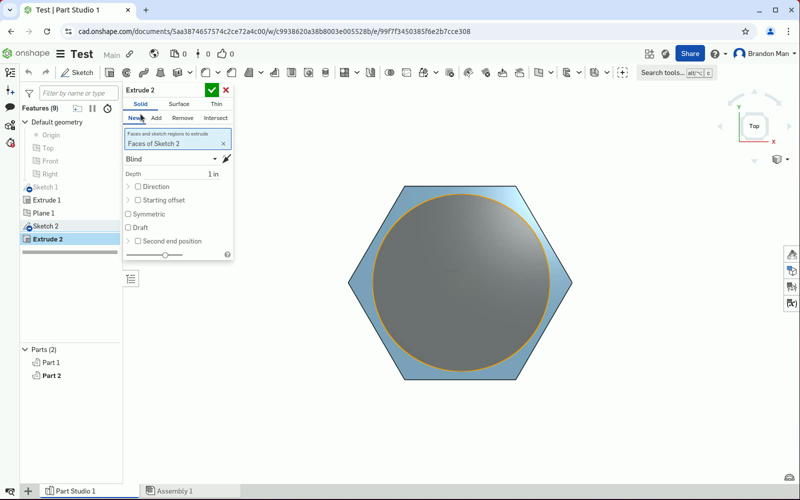
mouse_move(137, 120)
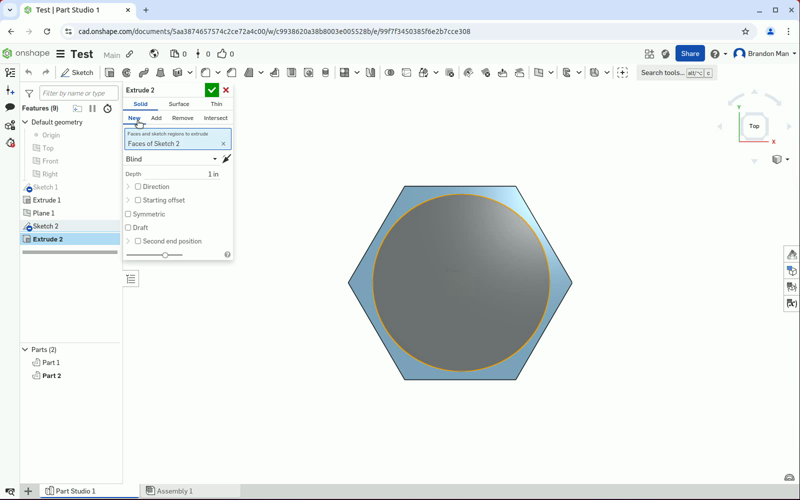
click(137, 120)
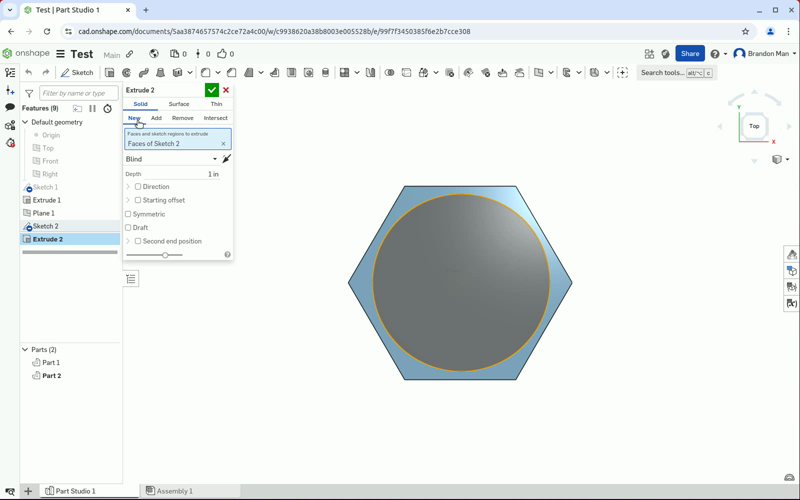
key(tab, 4)
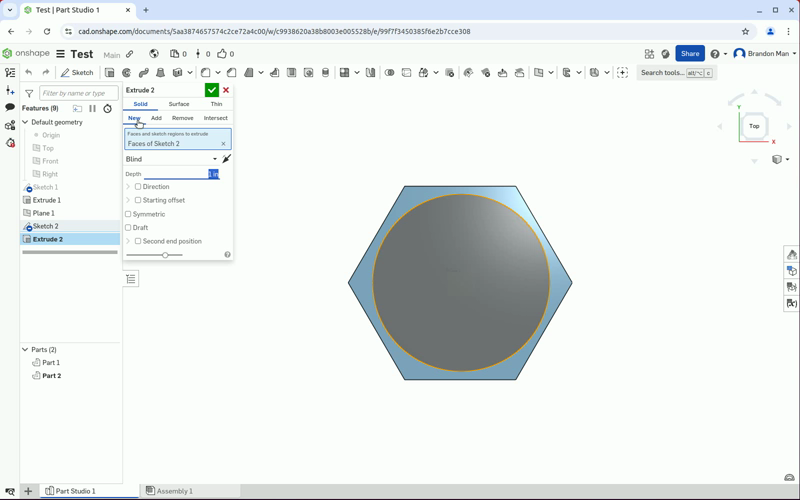
text(3.611)
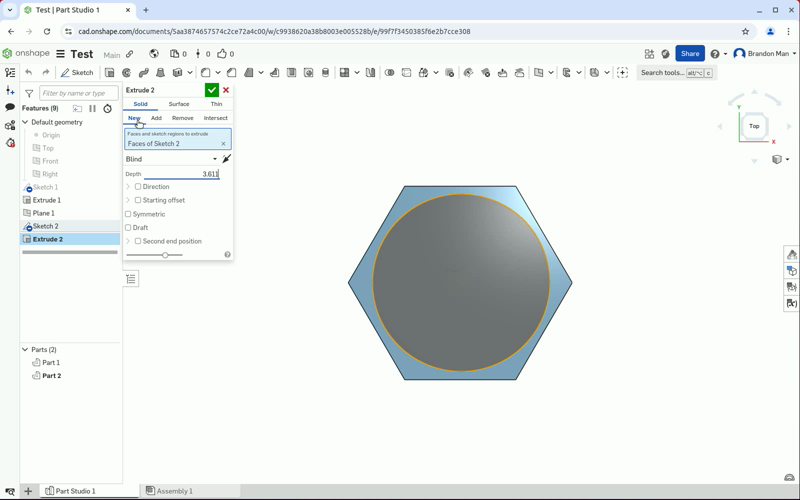
key(enter)
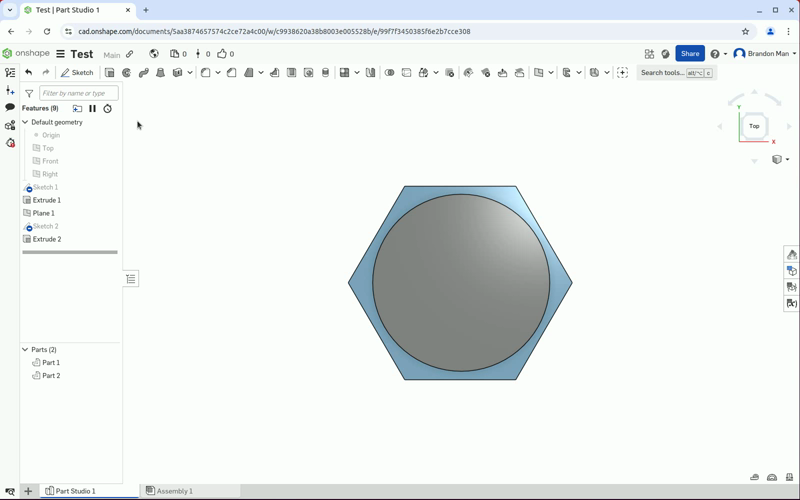
key(shift+h)
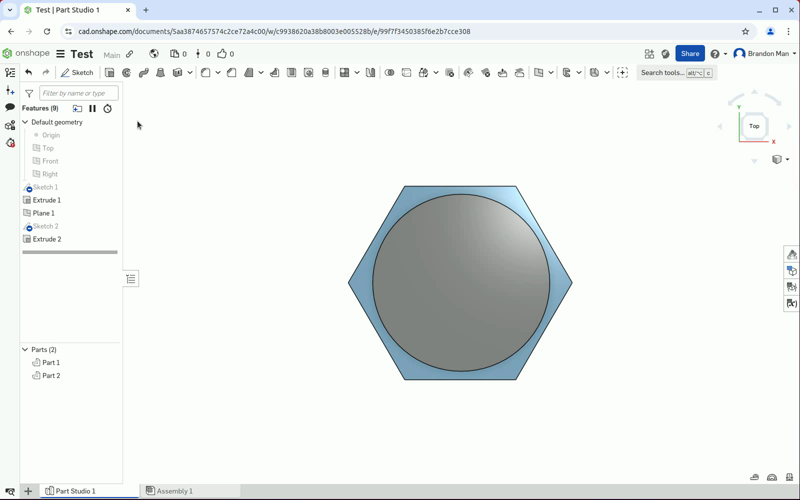
key(shift+h)
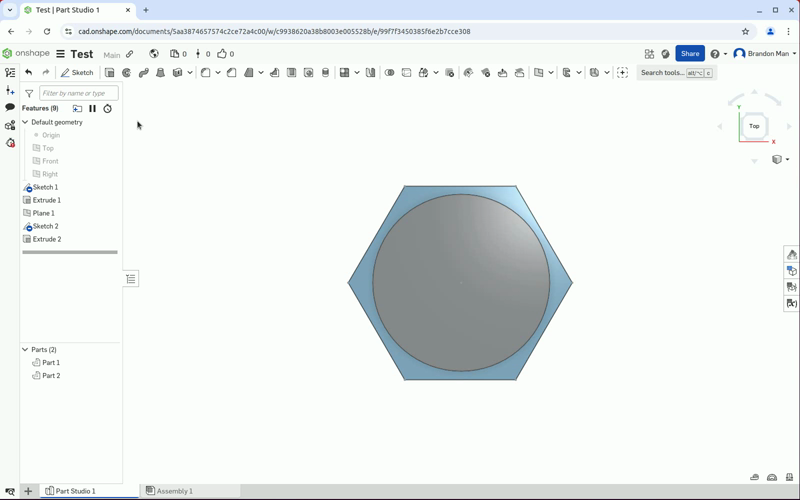
key(shift+7)
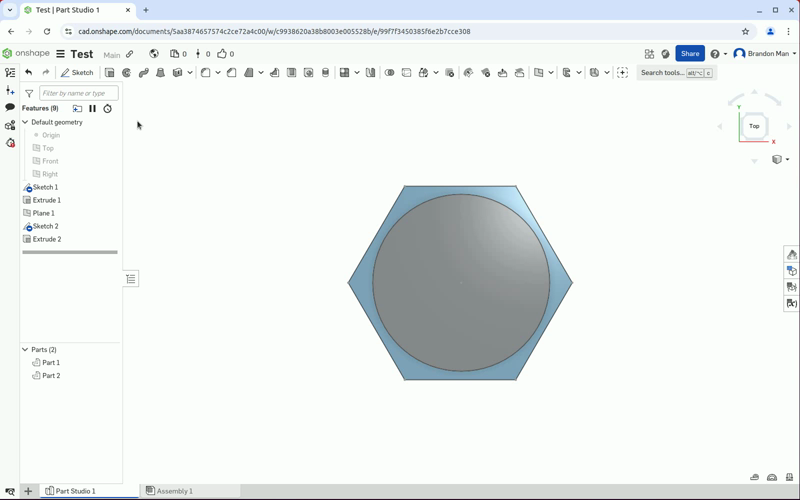
key(up, 3)
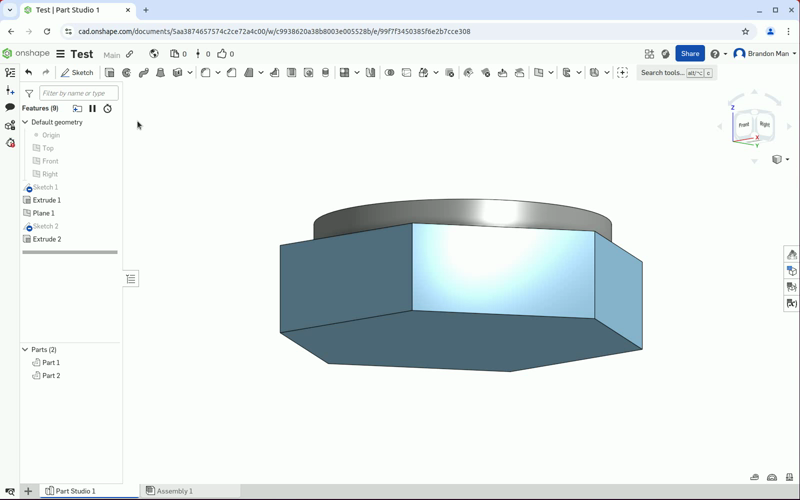
key(left, 3)
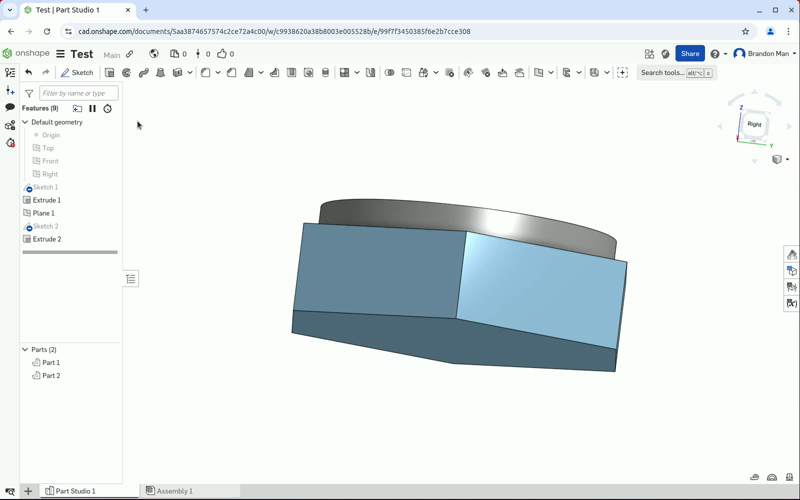
key(right, 3)
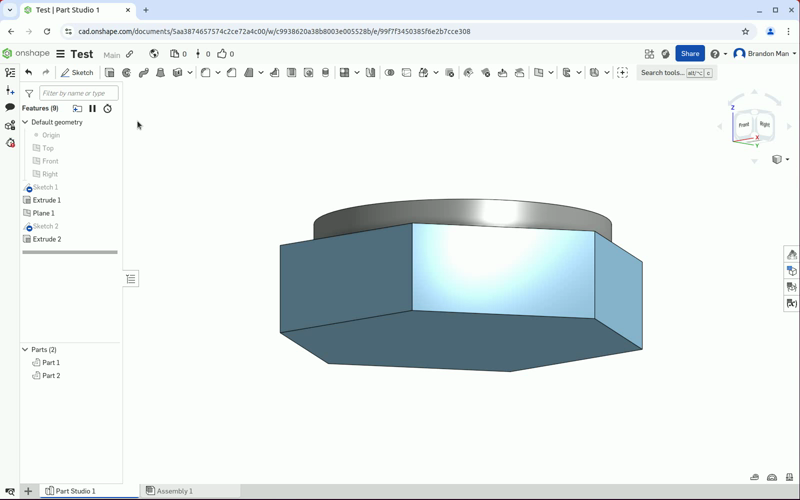
key(down, 3)
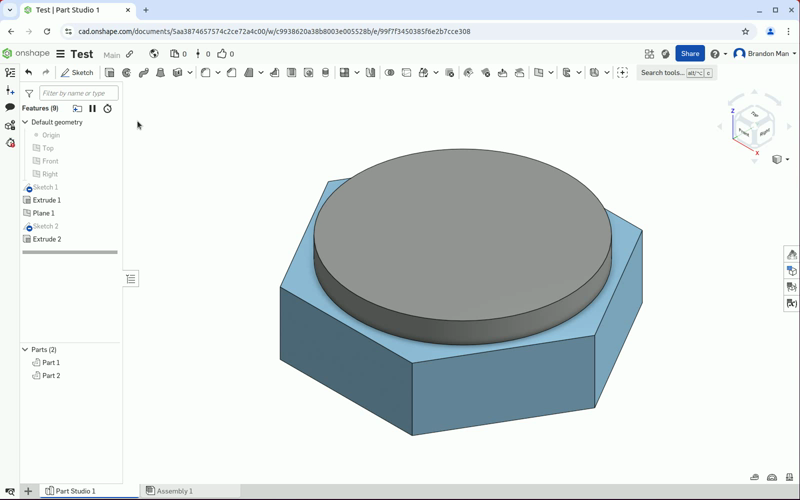
mouse_move(73, 189)
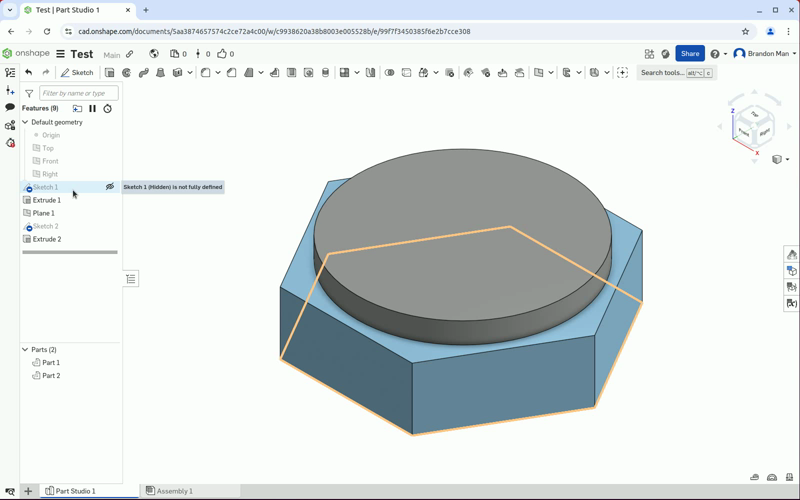
click(73, 189)